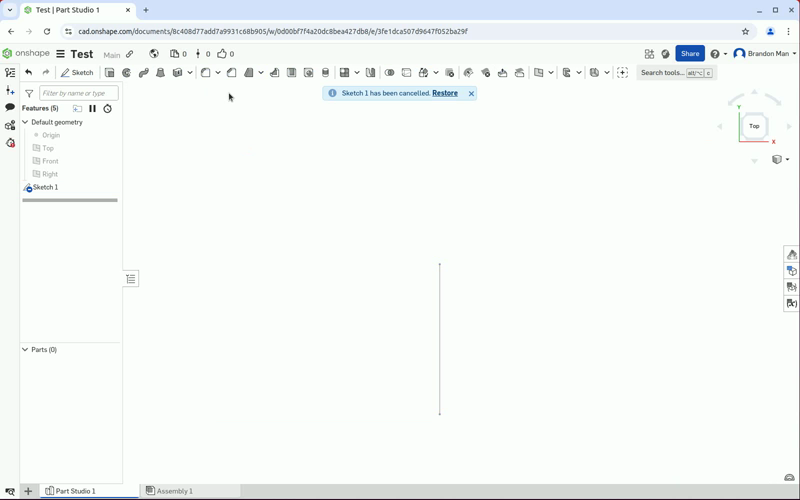
key(shift+h)
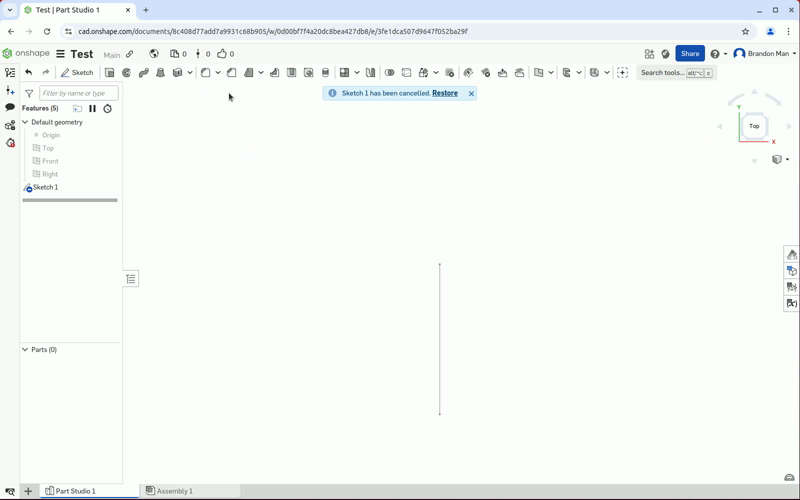
key(shift+s)
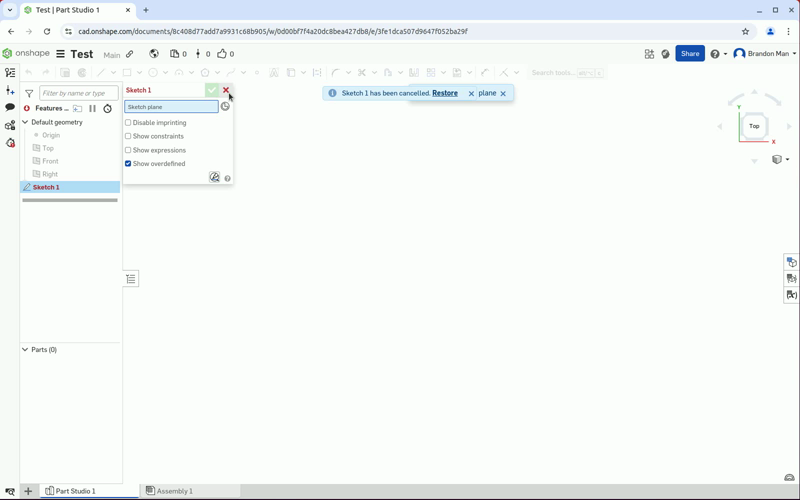
mouse_move(73, 150)
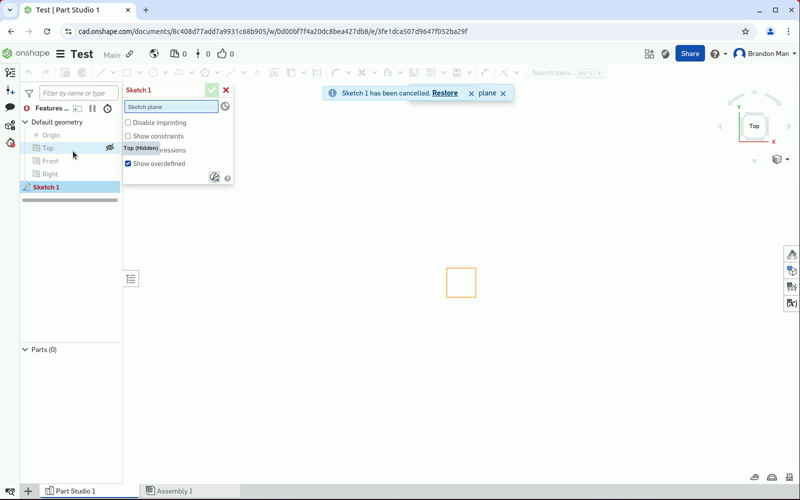
click(73, 150)
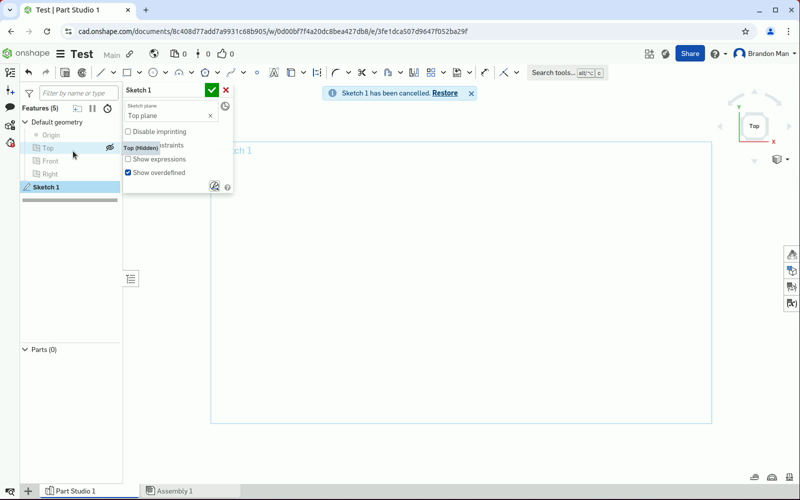
mouse_move(73, 352)
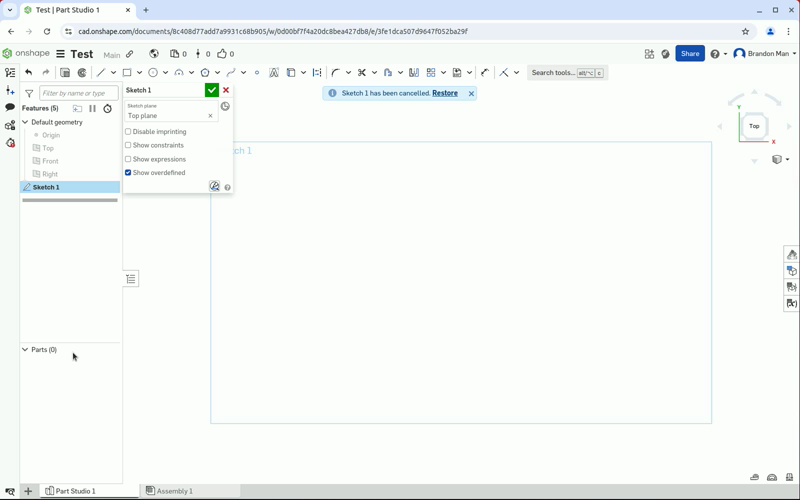
key(y)
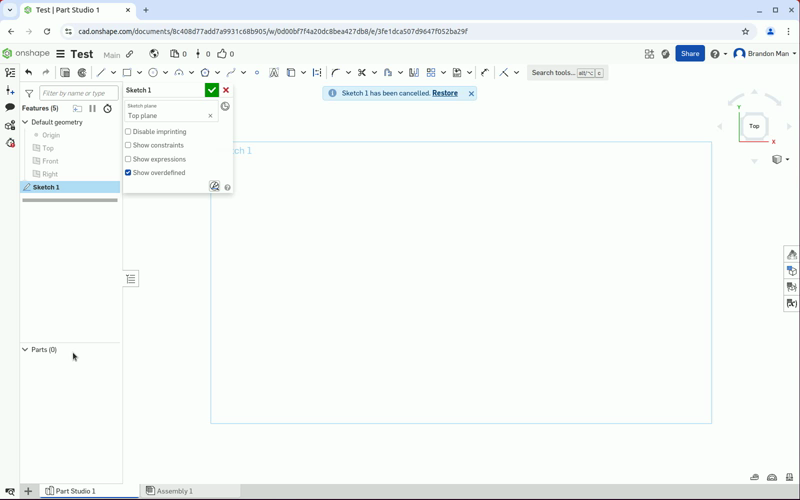
key(c)
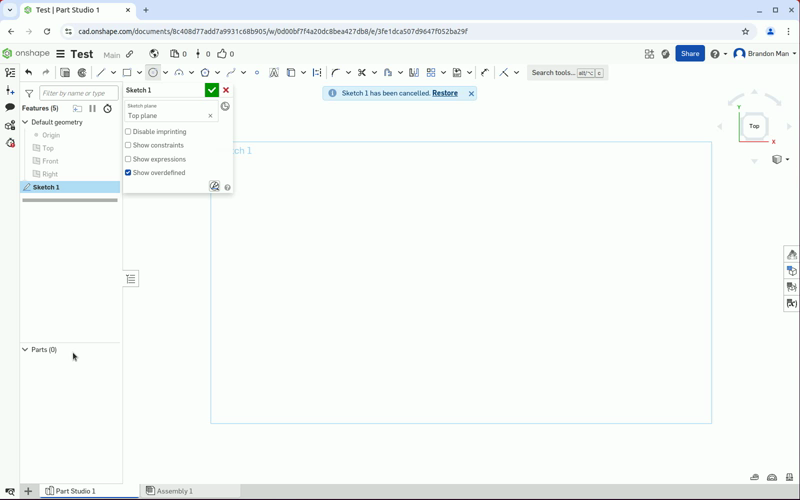
key_down(shift)
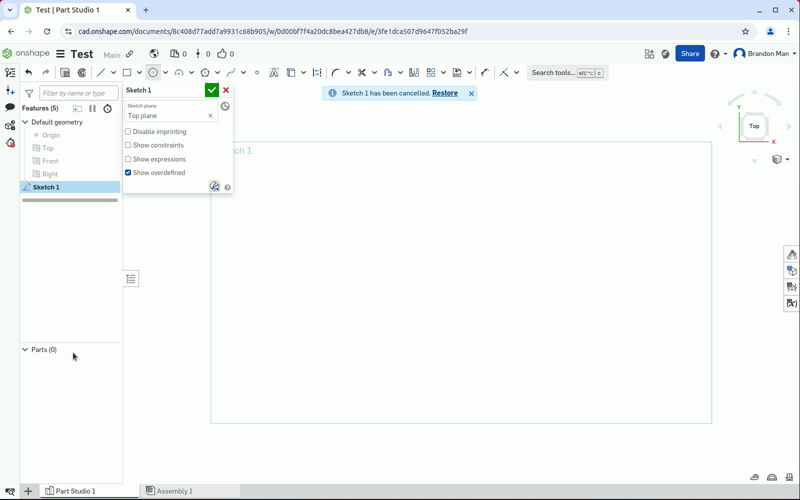
mouse_move(461, 282)
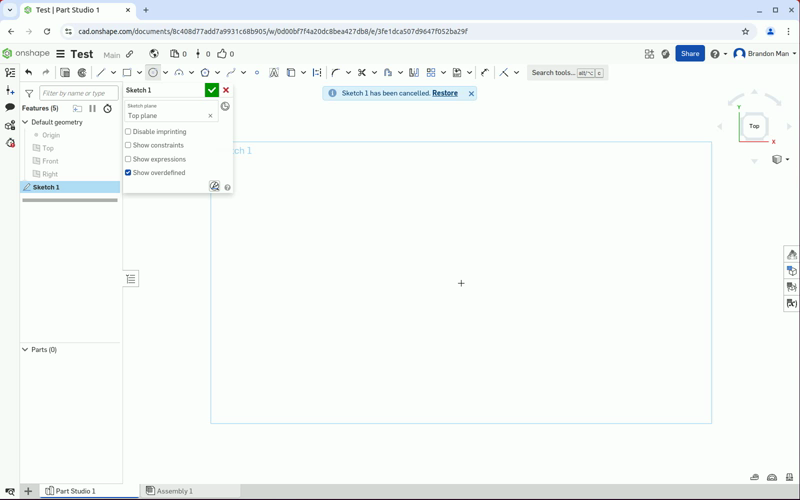
click(461, 282)
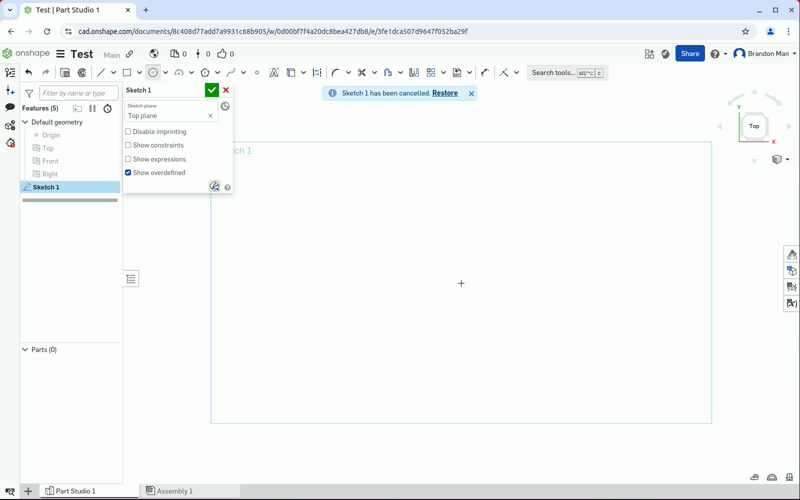
key_up(shift)
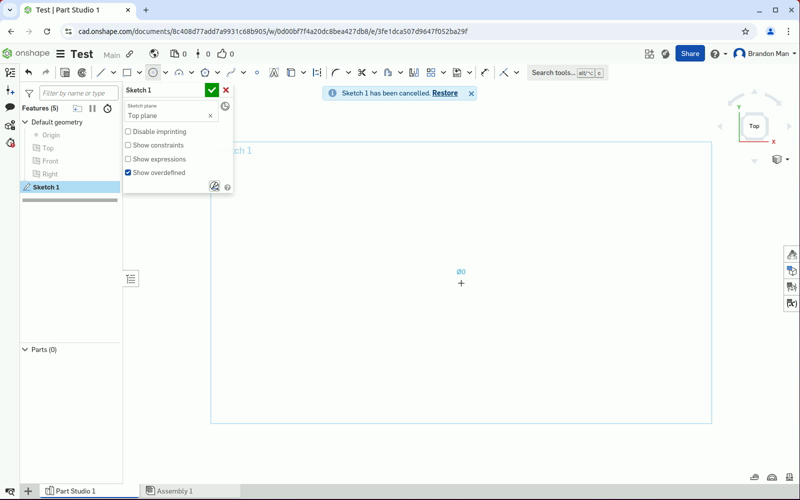
mouse_move(477, 282)
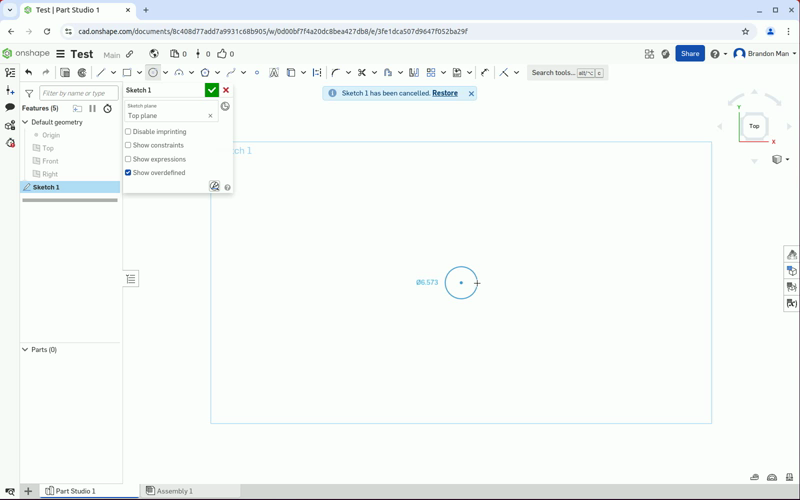
click(477, 282)
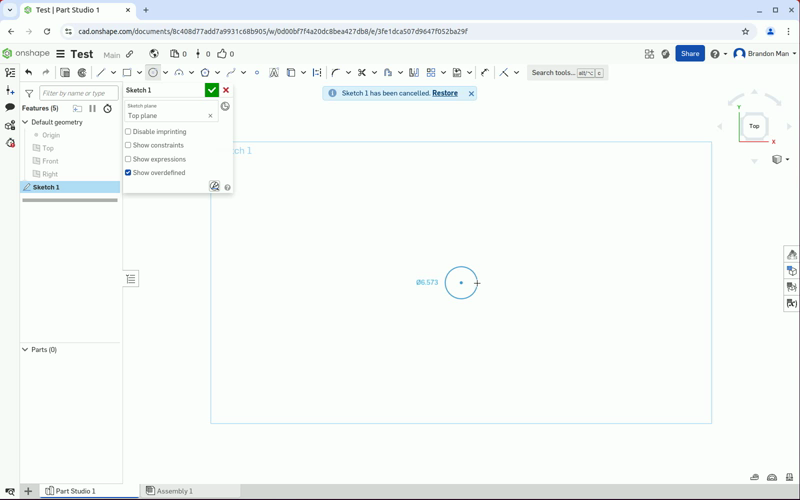
key(esc)
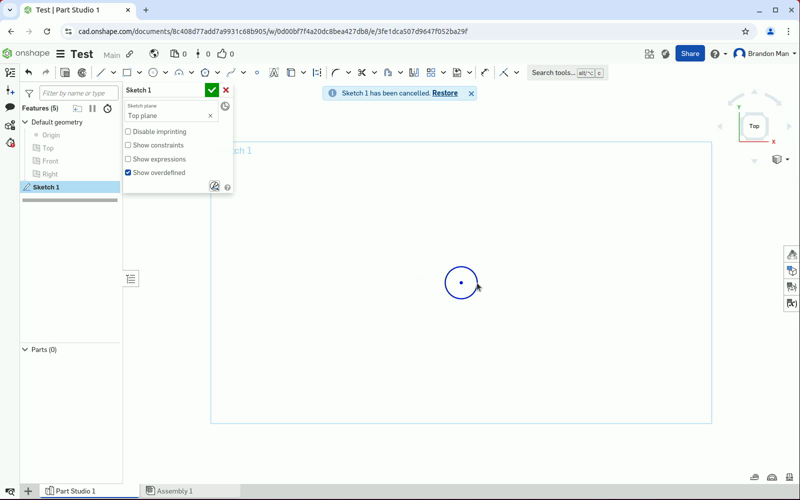
mouse_move(460, 268)
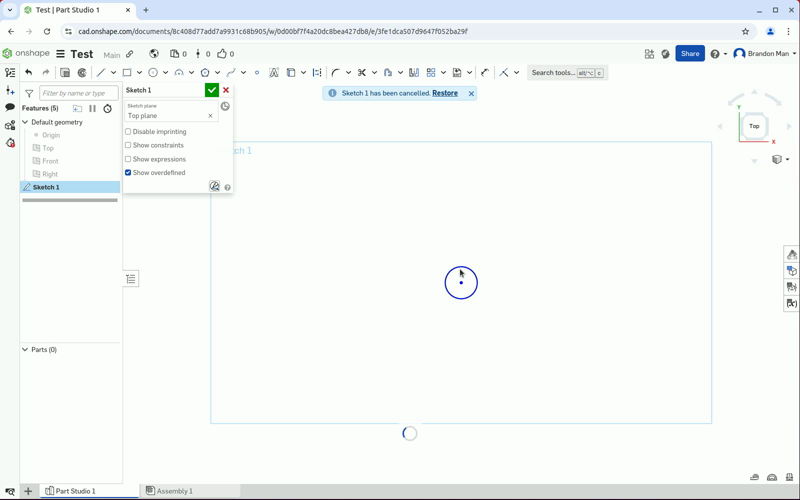
scroll(6)
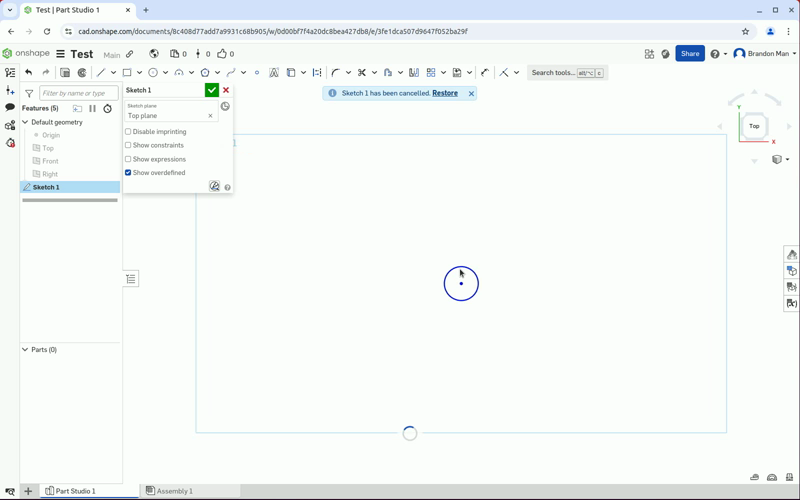
scroll(6)
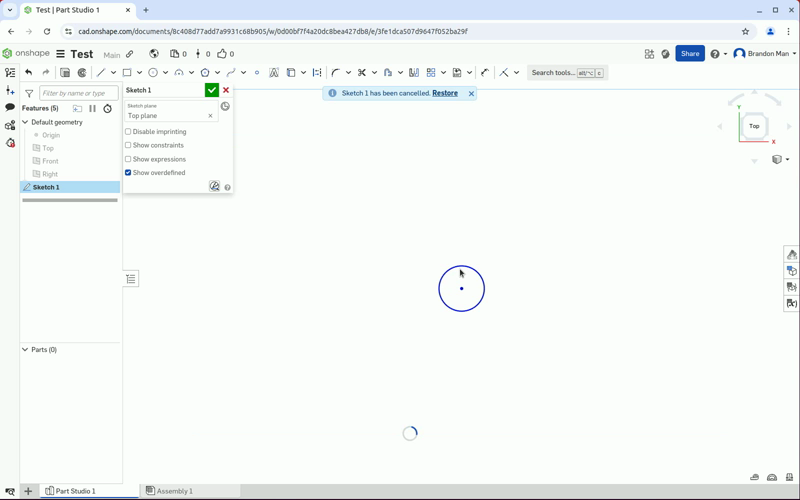
scroll(6)
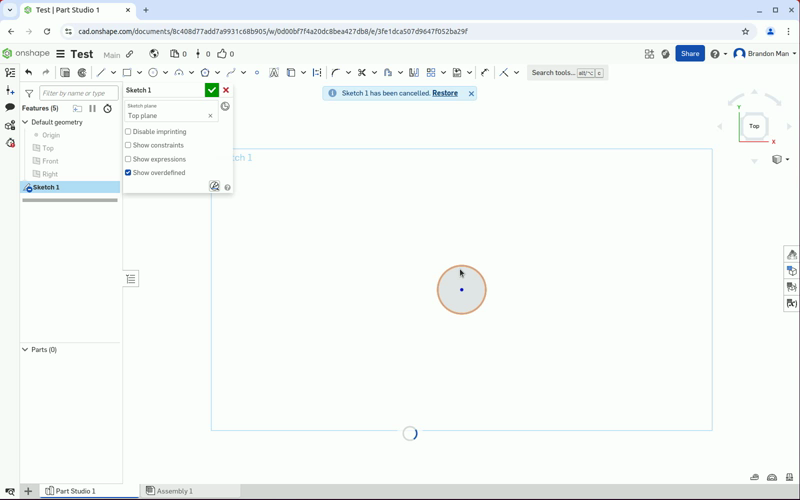
scroll(6)
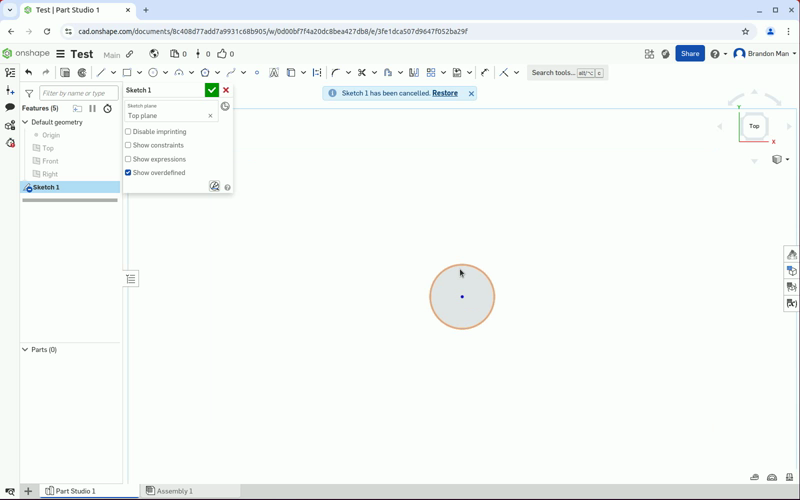
scroll(6)
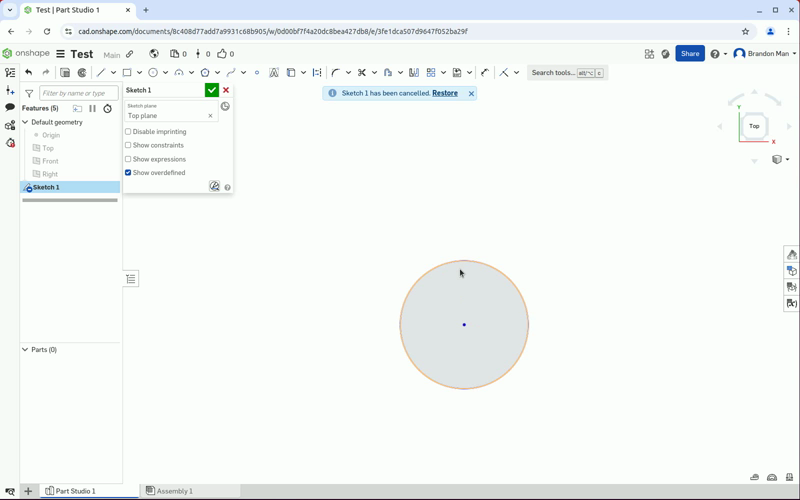
scroll(6)
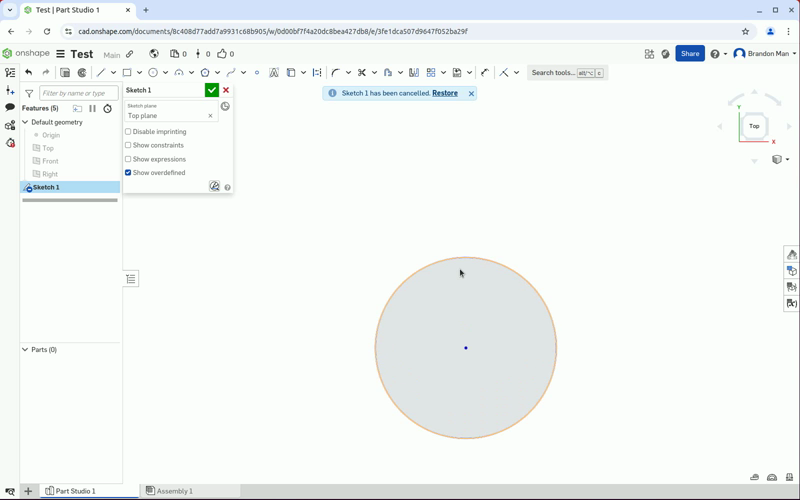
scroll(6)
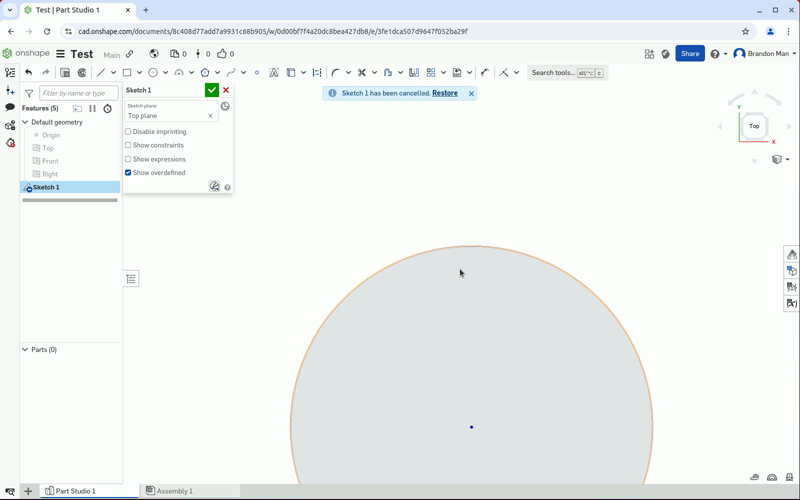
click(460, 268)
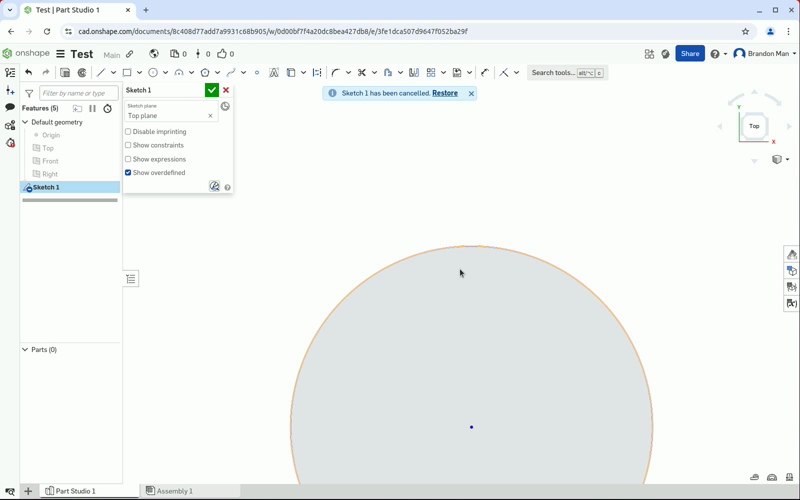
scroll(-6)
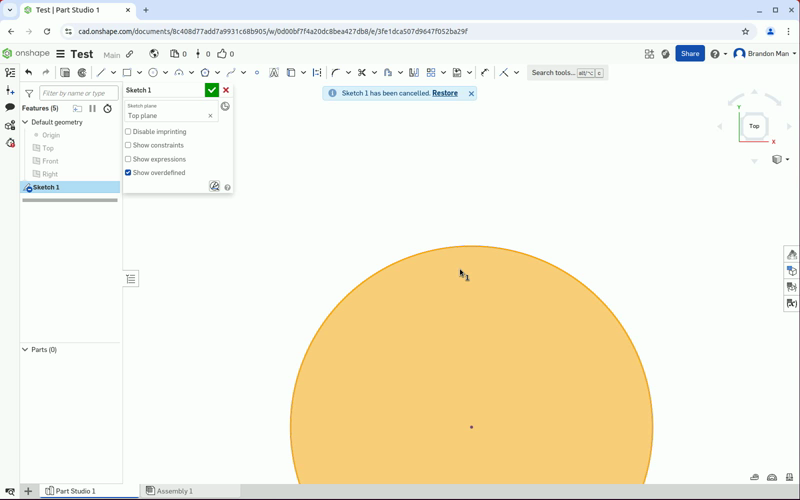
scroll(-6)
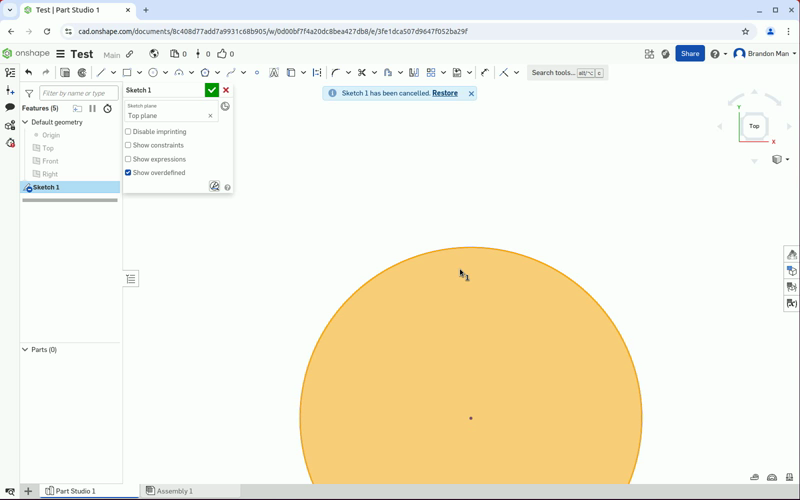
scroll(-6)
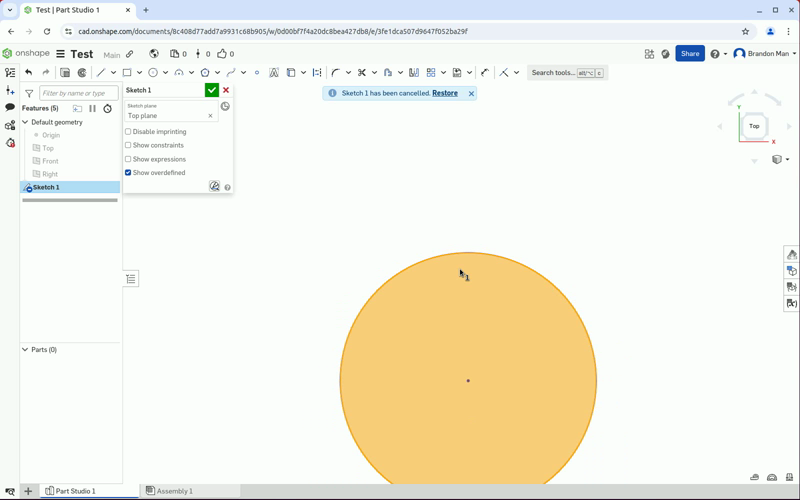
scroll(-6)
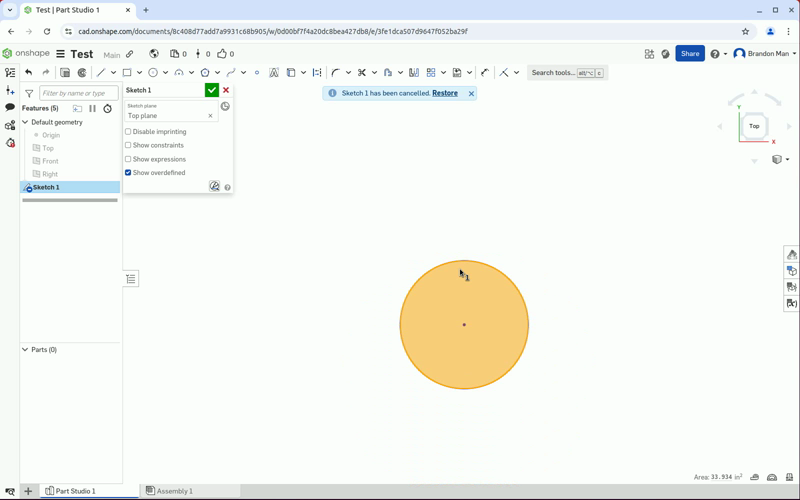
scroll(-6)
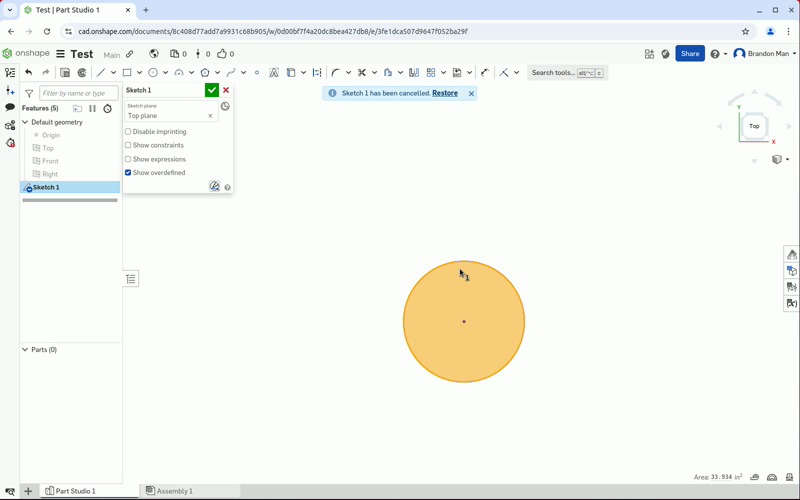
scroll(-6)
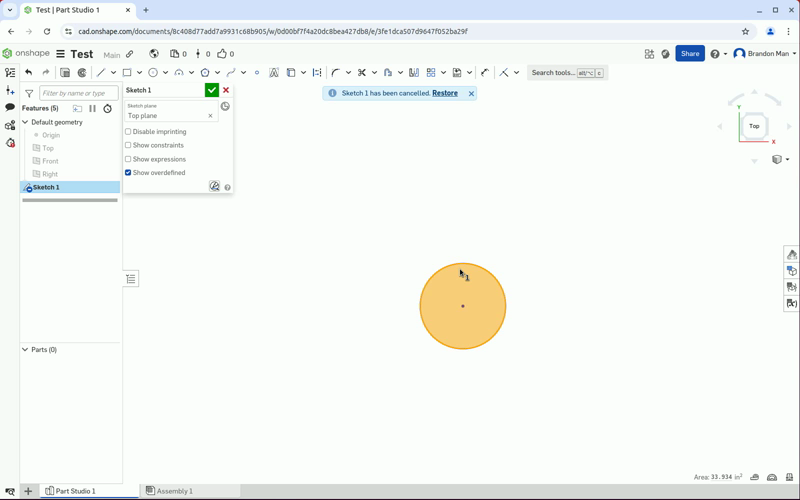
scroll(-6)
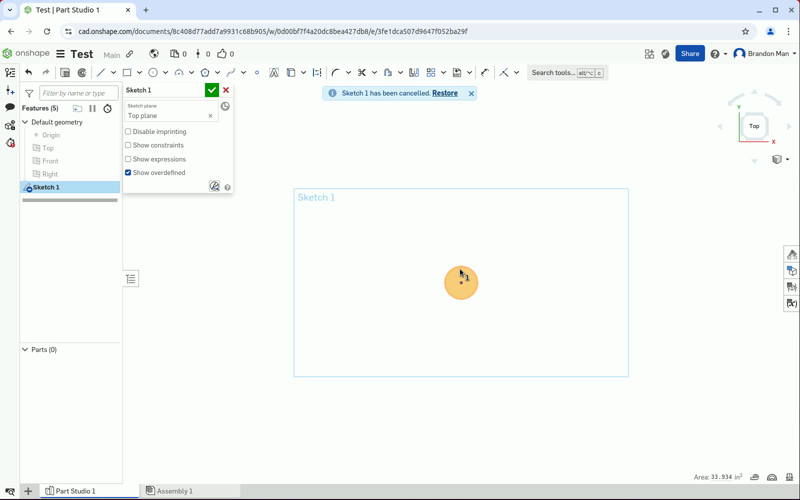
mouse_move(73, 352)
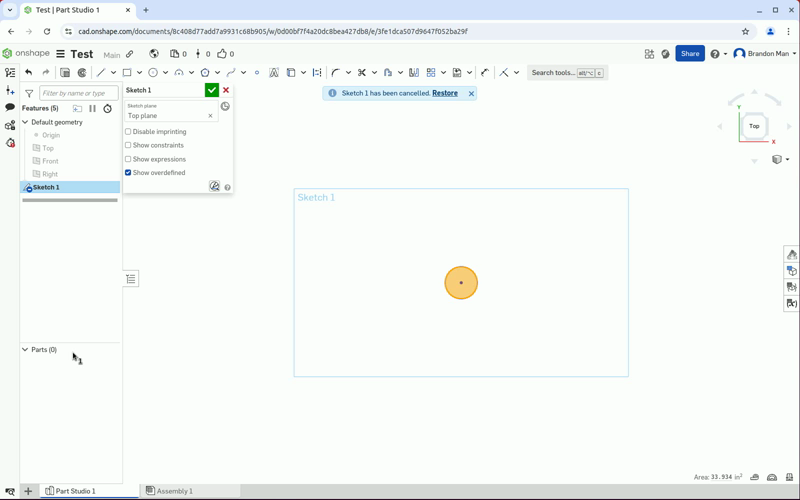
key(shift+y)
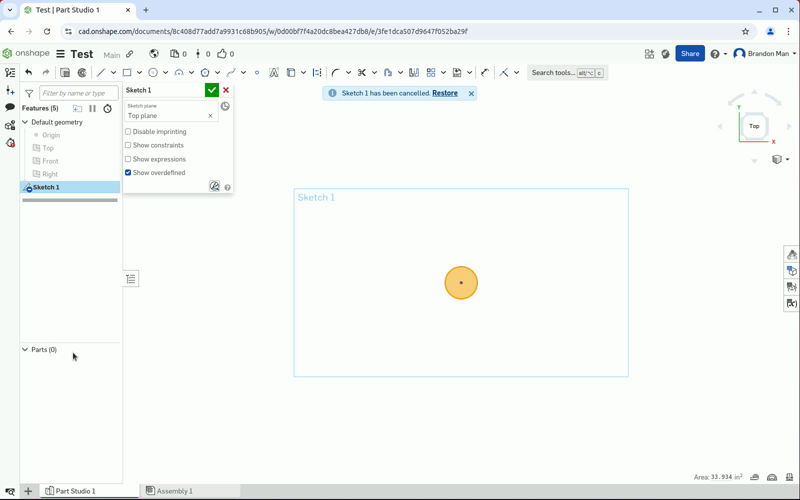
key(shift+e)
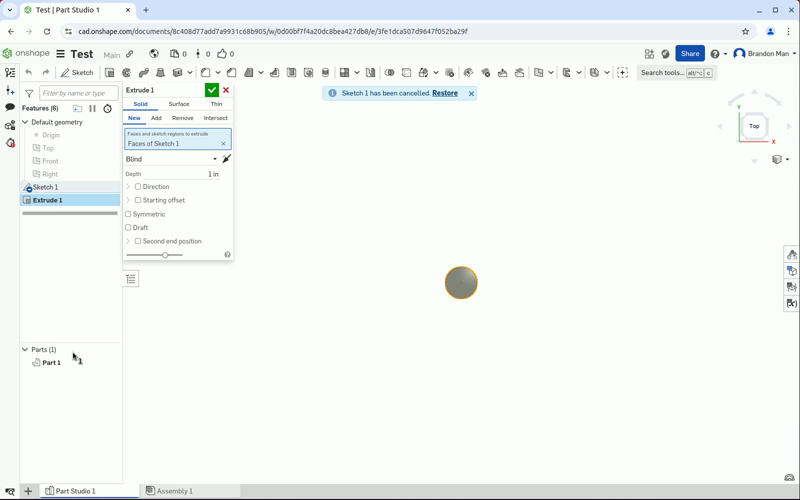
mouse_move(143, 106)
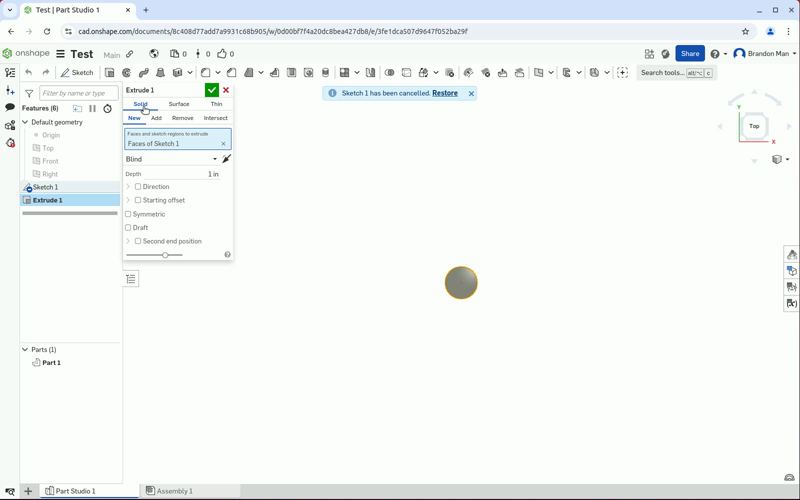
click(143, 106)
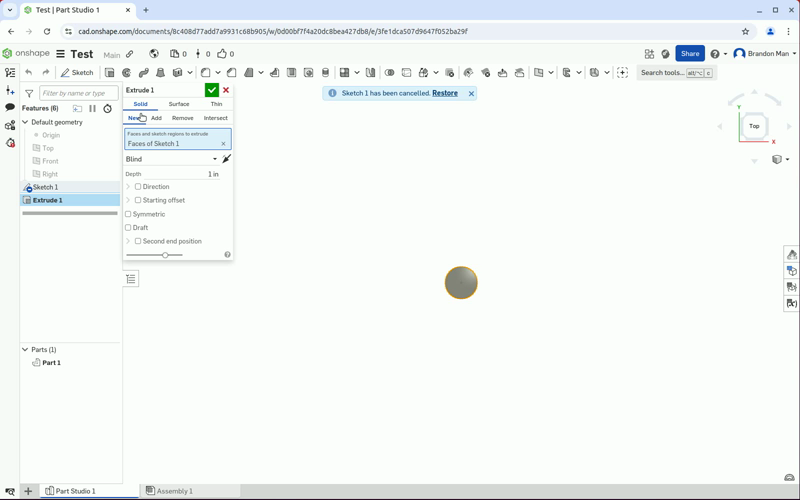
mouse_move(137, 120)
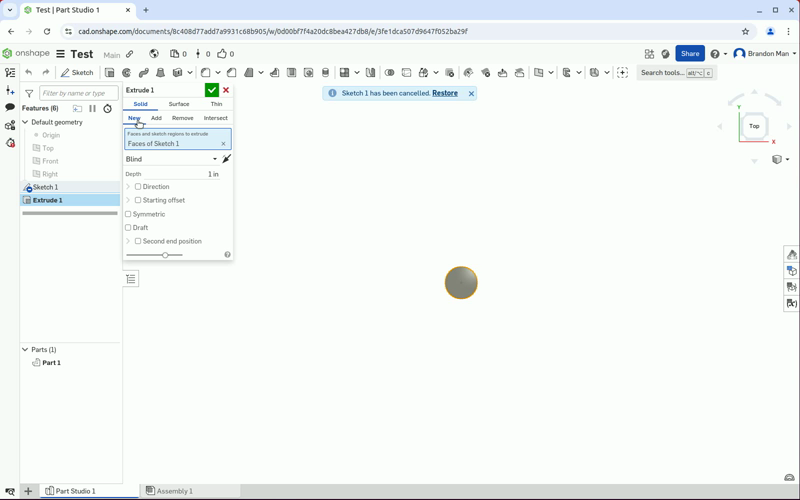
click(137, 120)
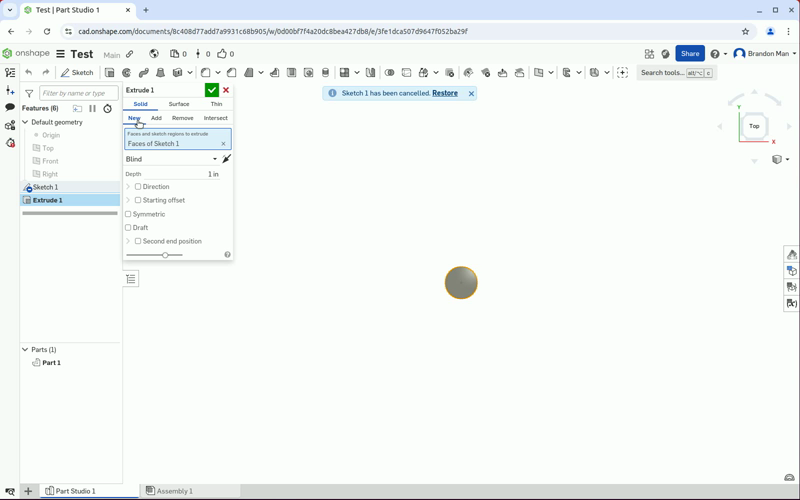
key(tab, 4)
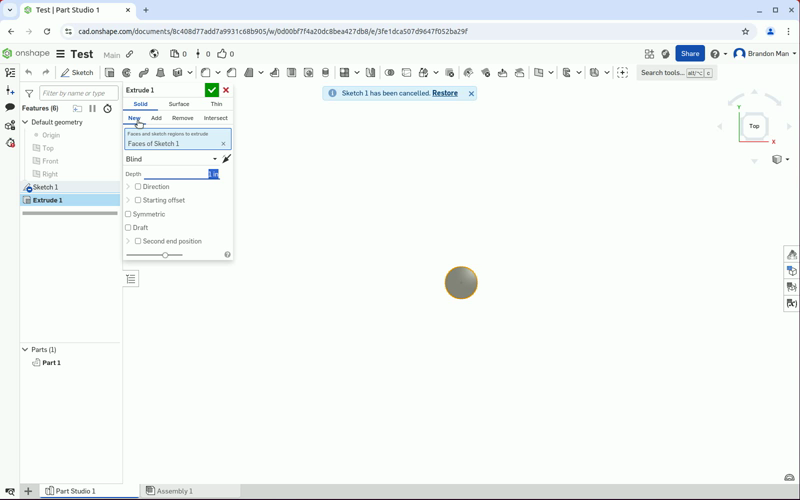
text(23.108)
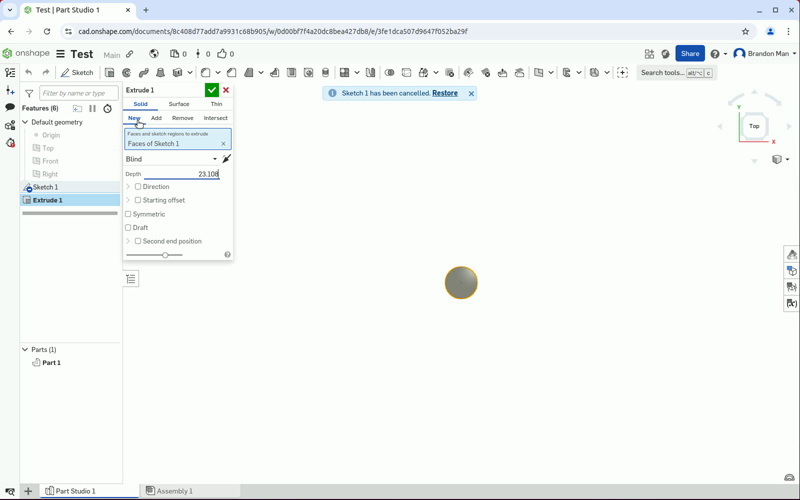
key(enter)
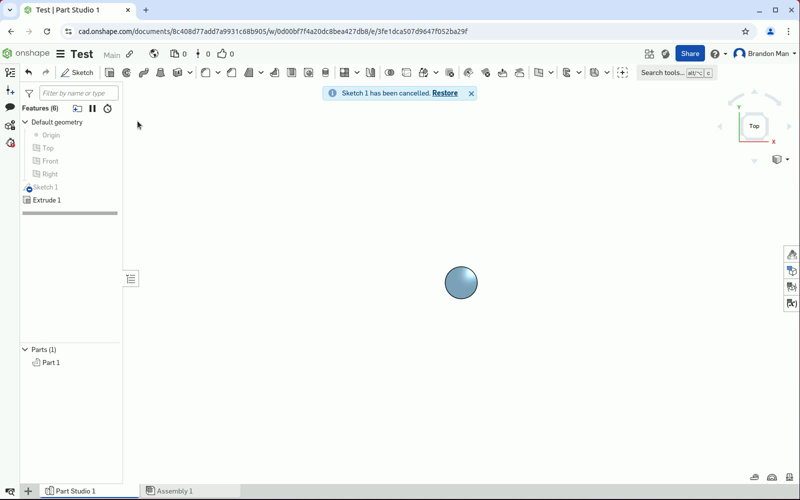
key(shift+h)
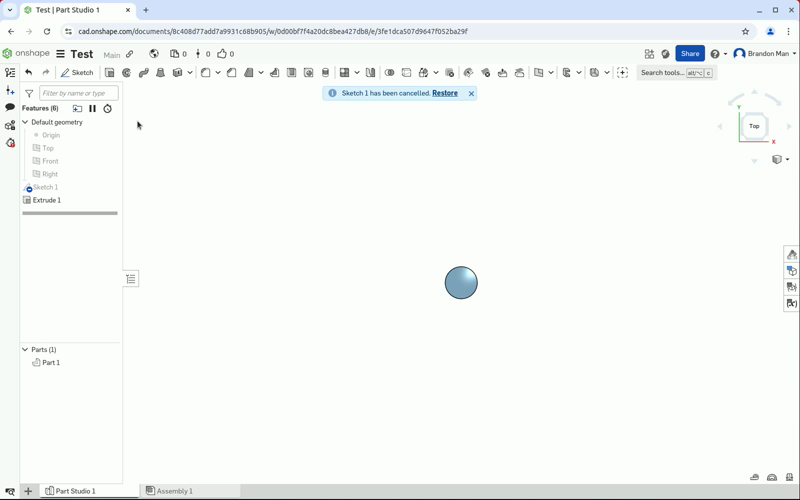
key(shift+h)
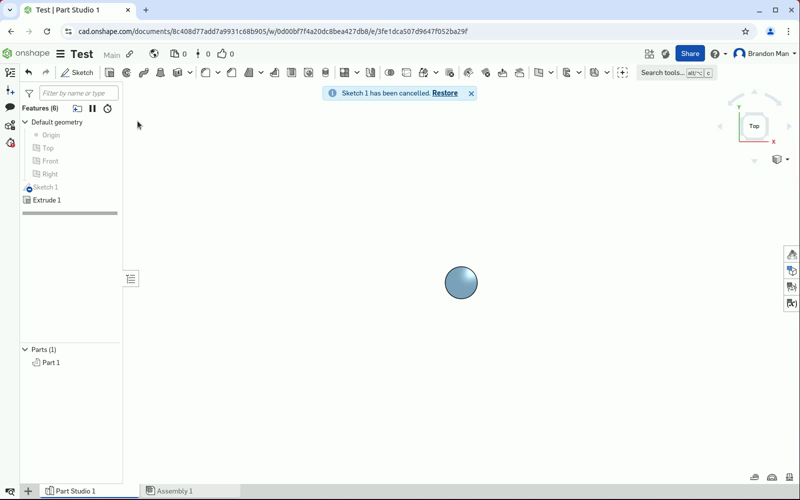
mouse_move(73, 189)
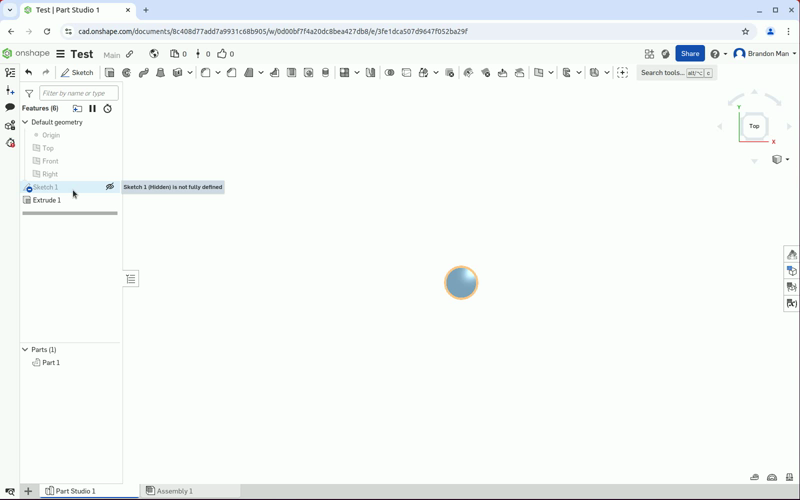
click(73, 189)
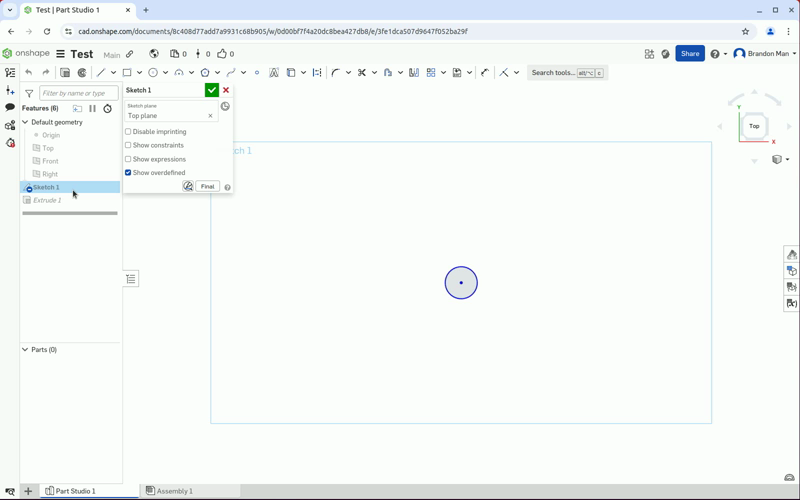
mouse_move(229, 92)
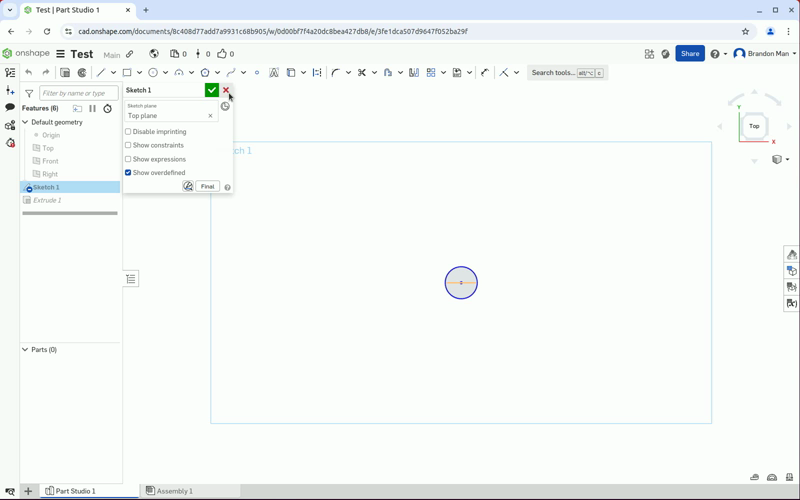
click(229, 92)
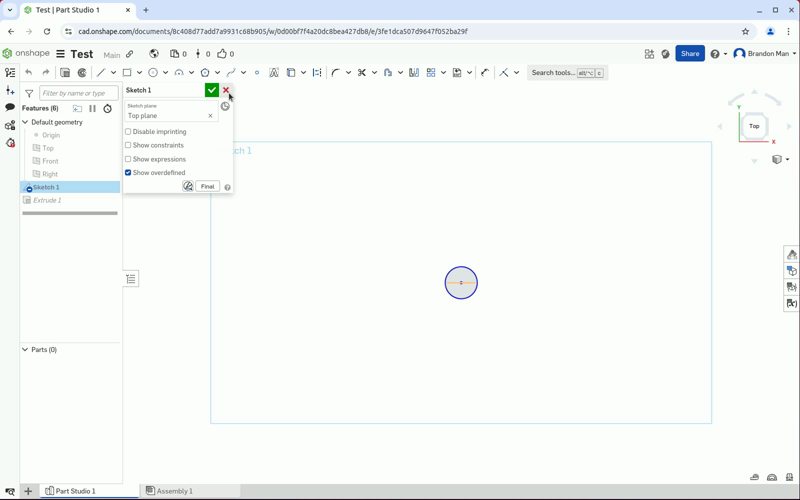
key(shift+s)
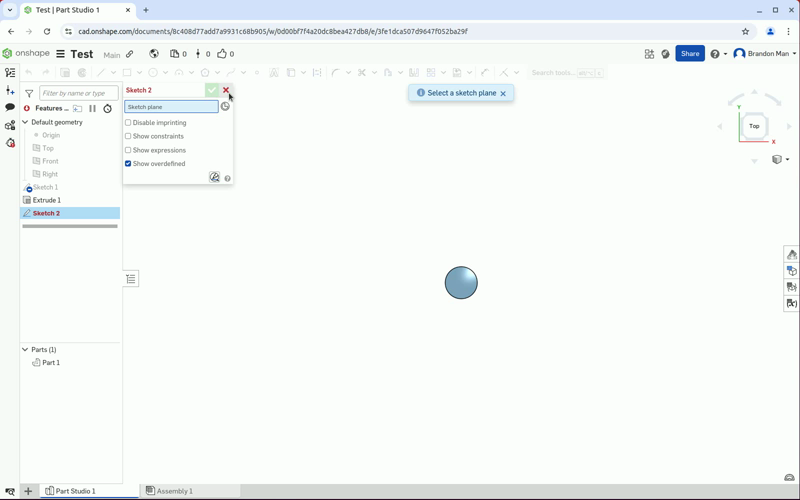
mouse_move(73, 150)
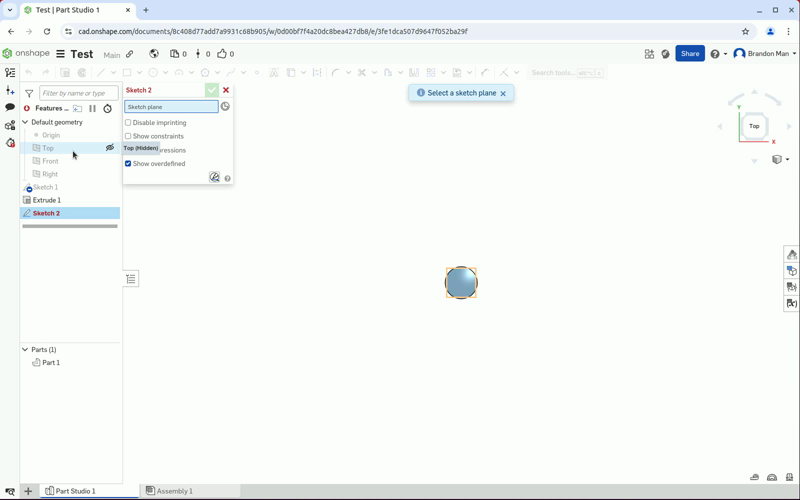
click(73, 150)
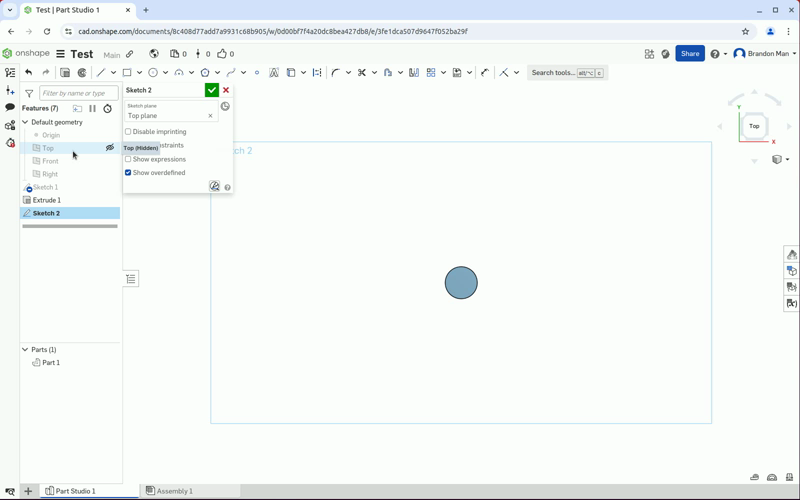
mouse_move(73, 352)
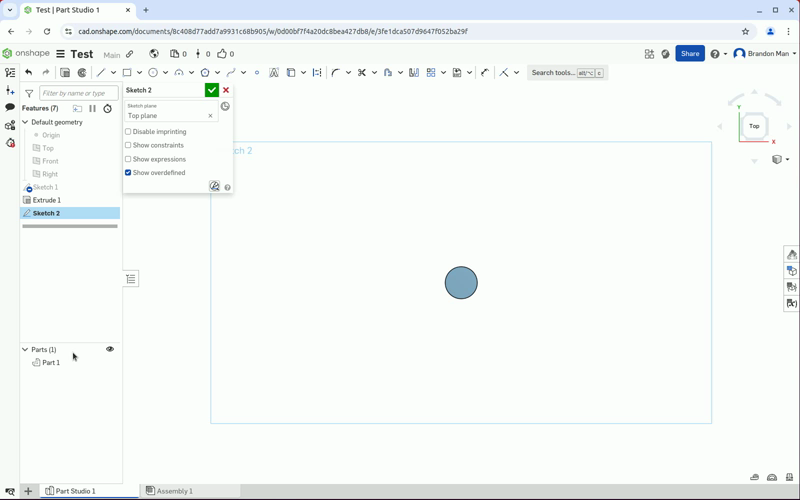
key(y)
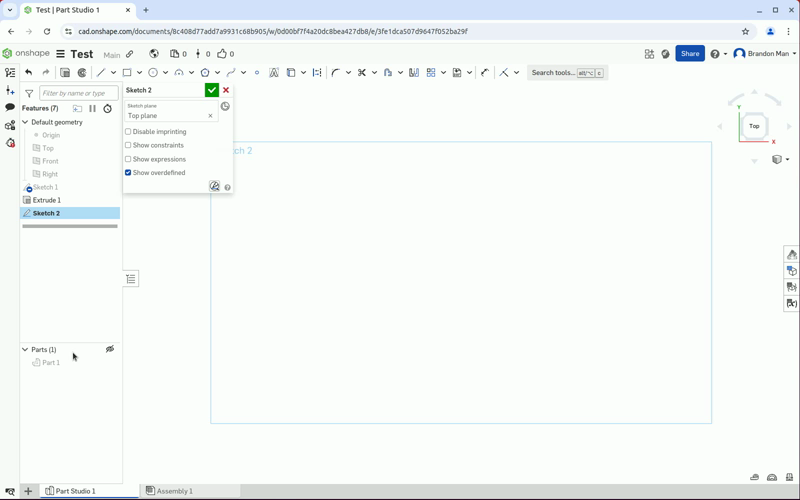
key(c)
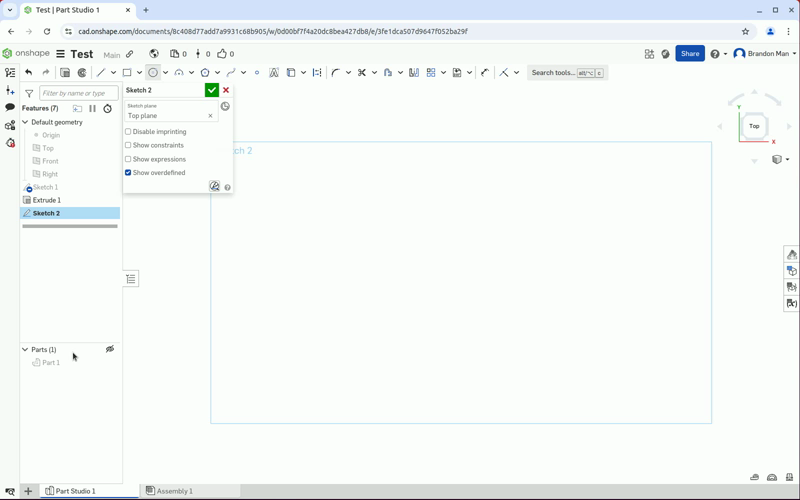
key_down(shift)
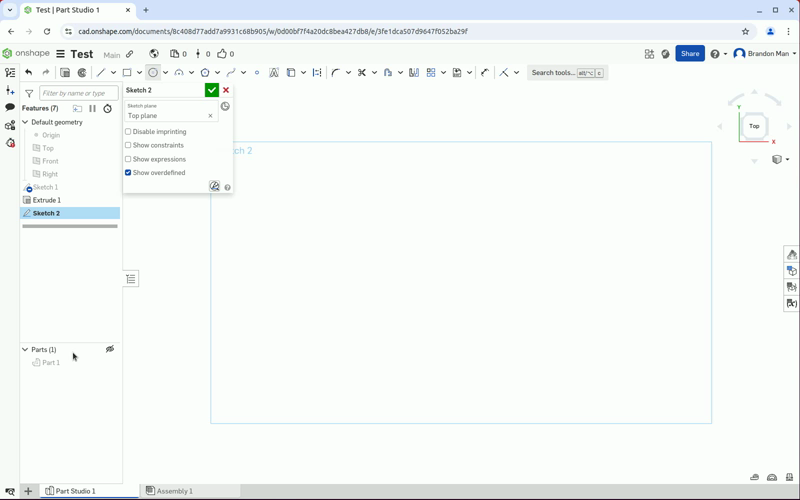
mouse_move(415, 247)
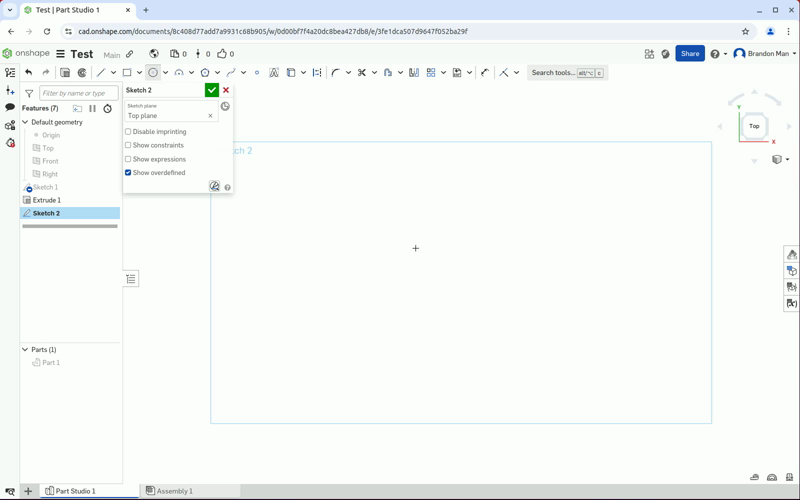
click(415, 247)
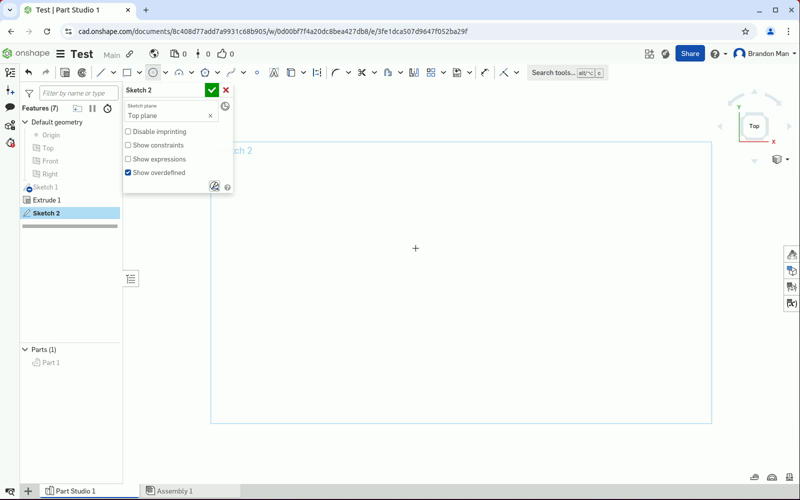
key_up(shift)
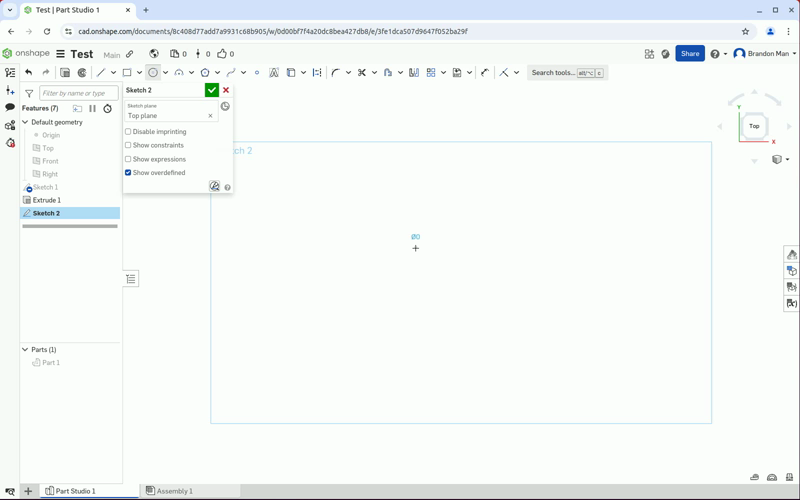
mouse_move(428, 247)
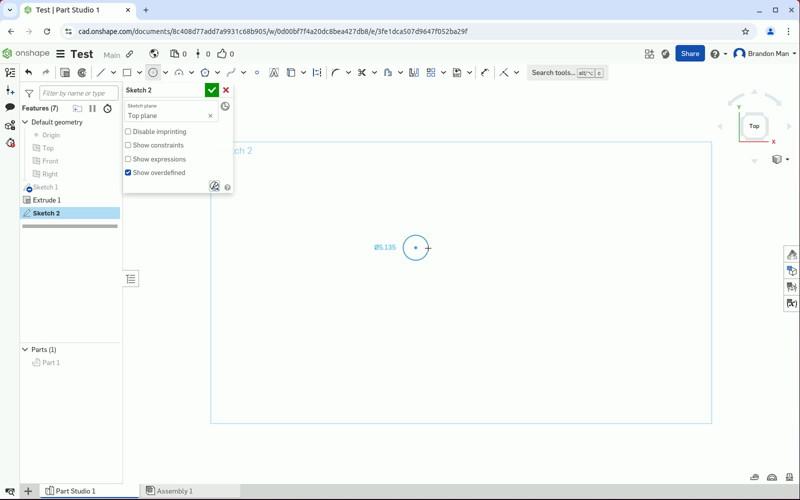
click(428, 247)
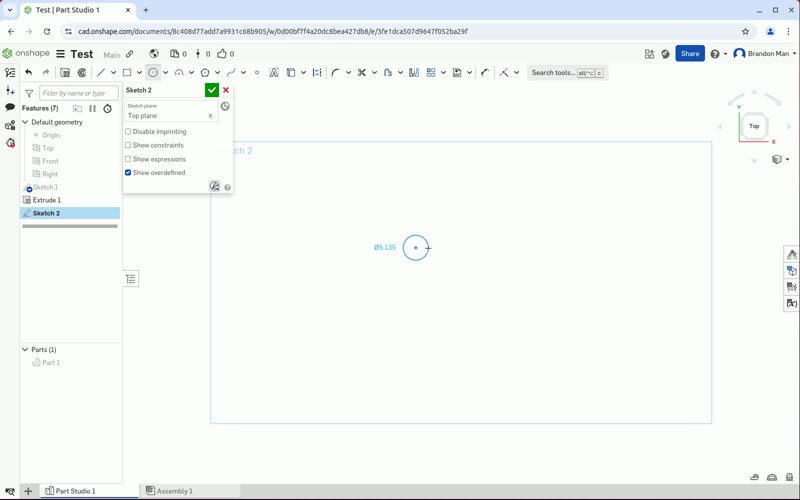
key(esc)
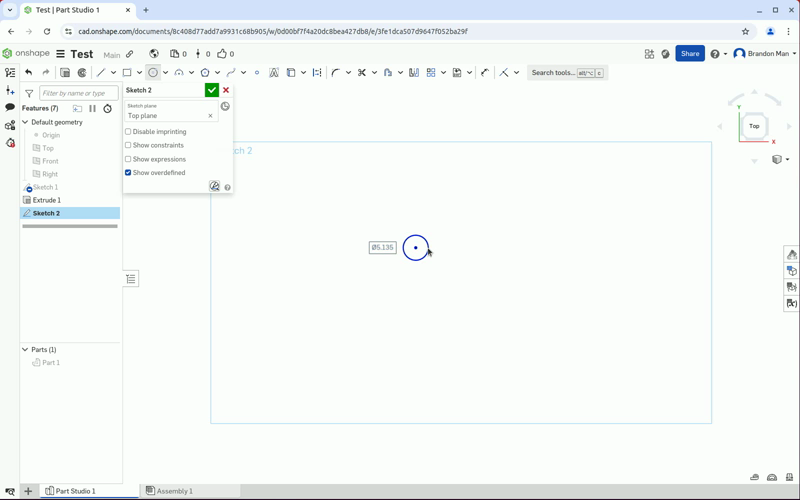
mouse_move(421, 256)
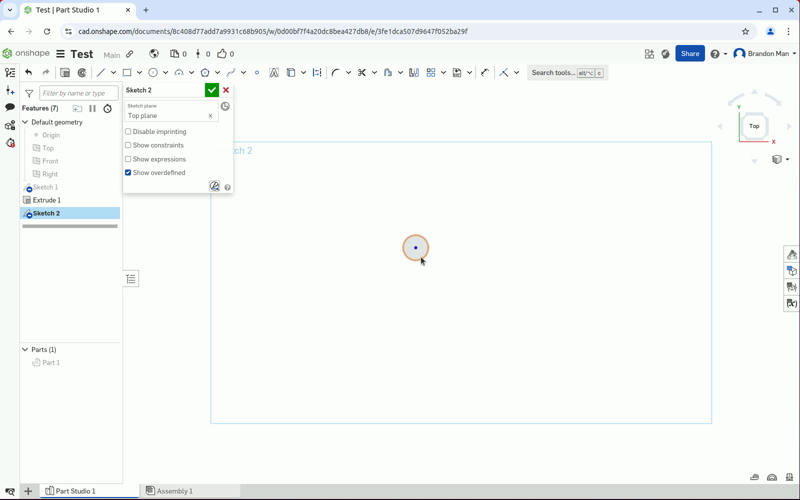
scroll(6)
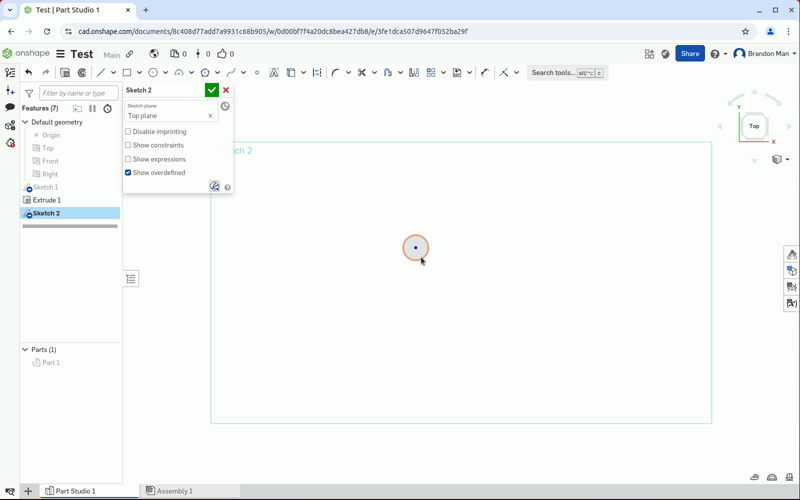
scroll(6)
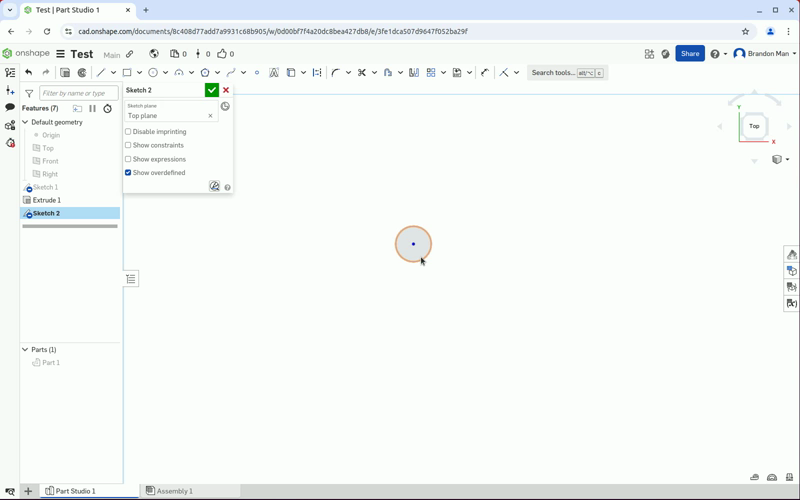
scroll(6)
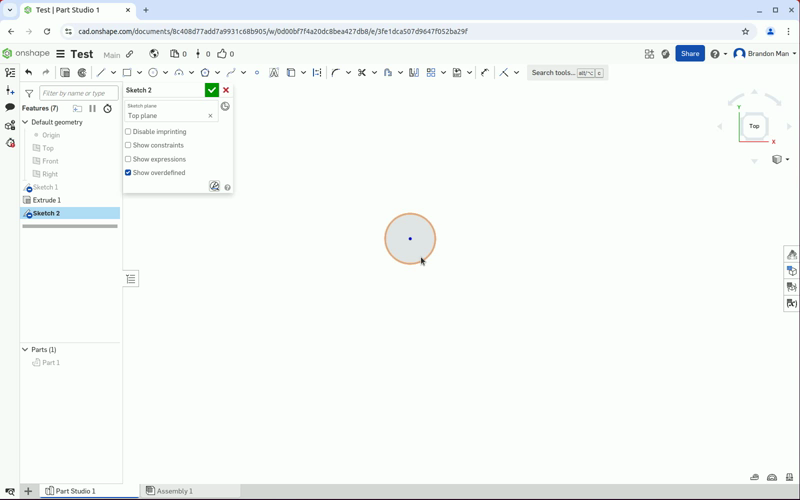
scroll(6)
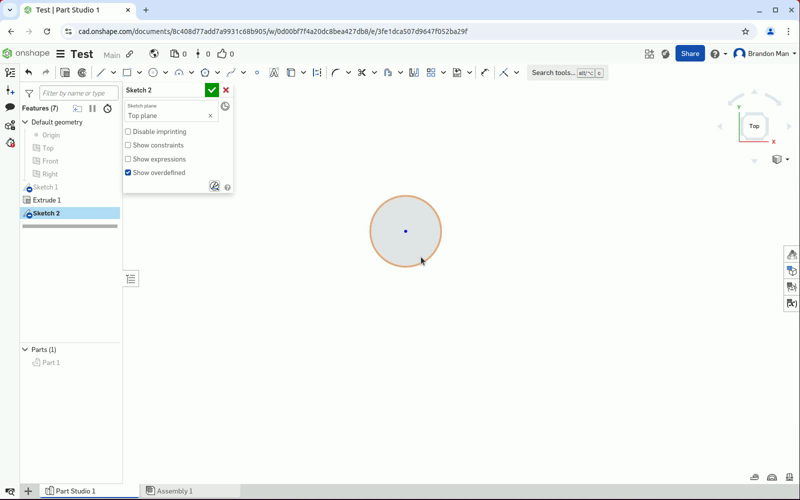
scroll(6)
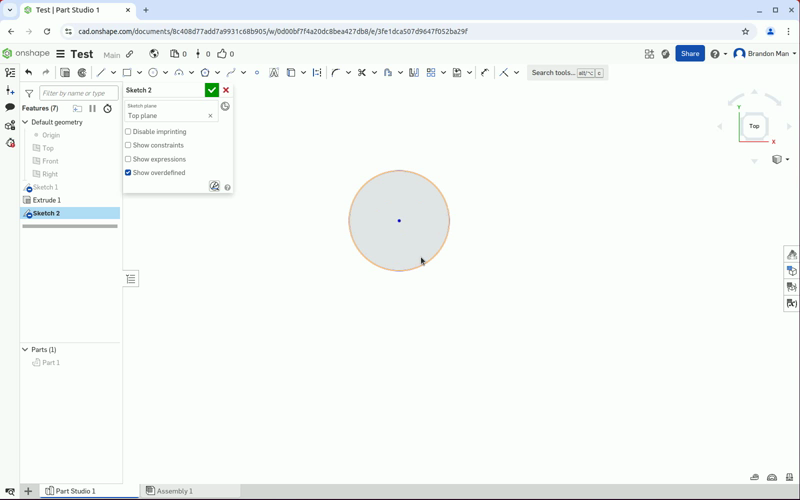
scroll(6)
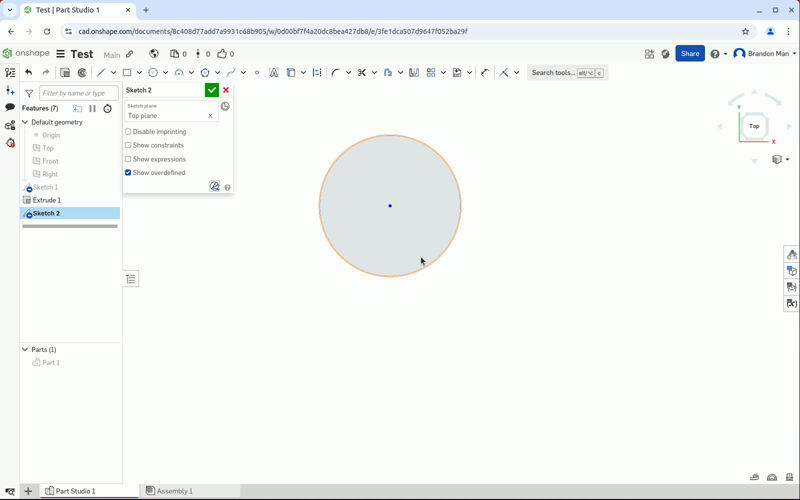
scroll(6)
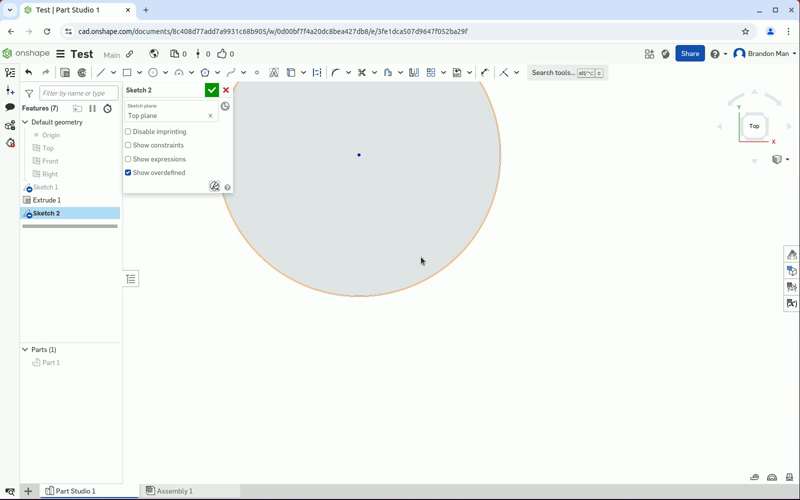
click(421, 256)
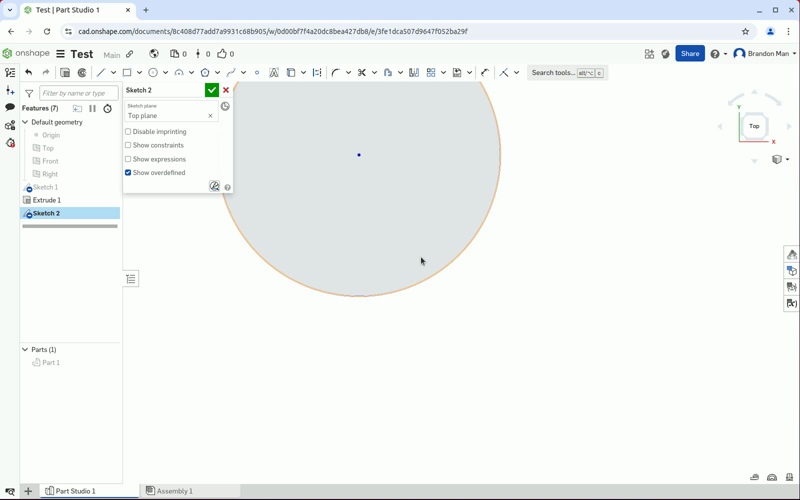
scroll(-6)
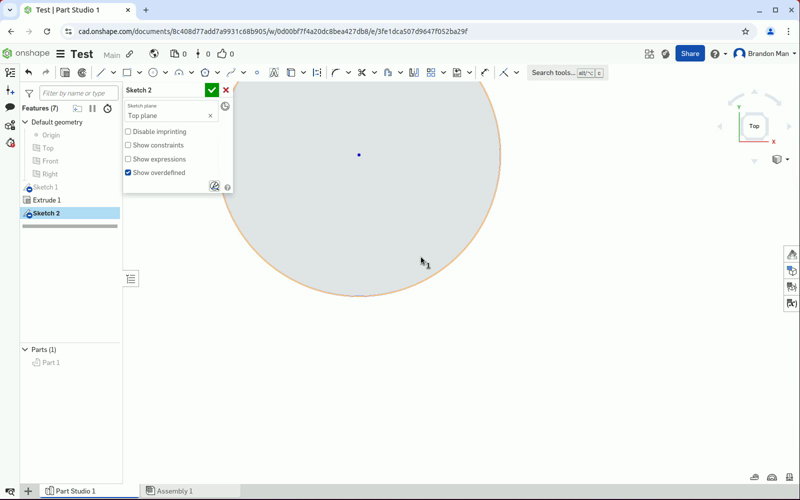
scroll(-6)
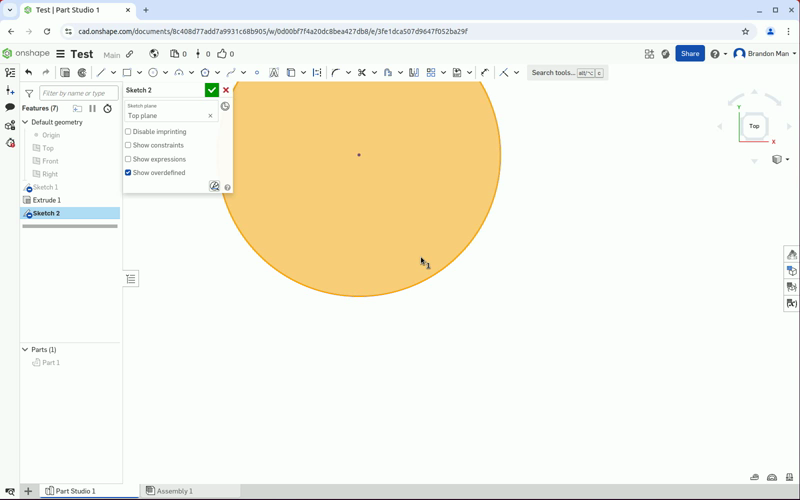
scroll(-6)
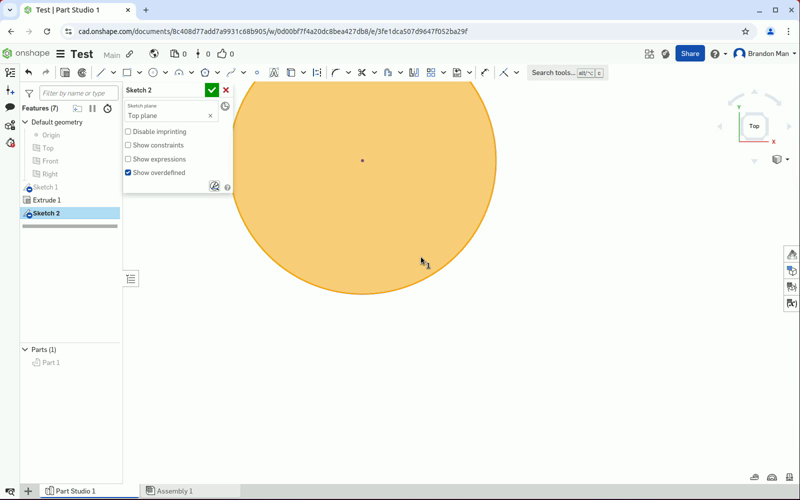
scroll(-6)
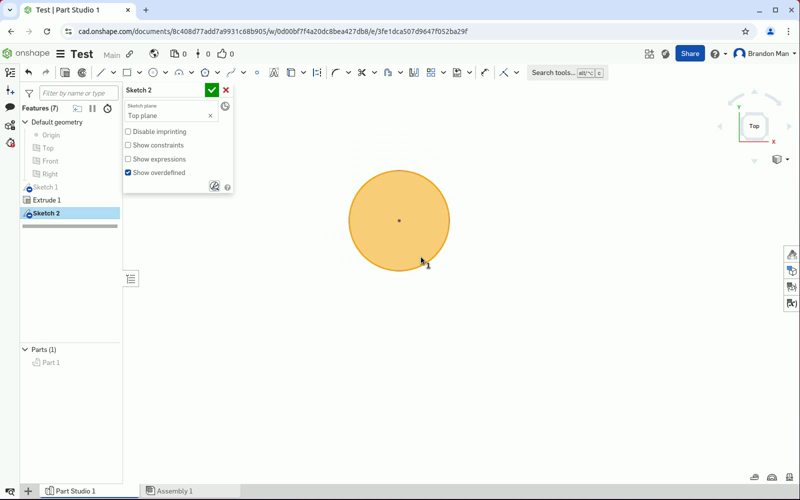
scroll(-6)
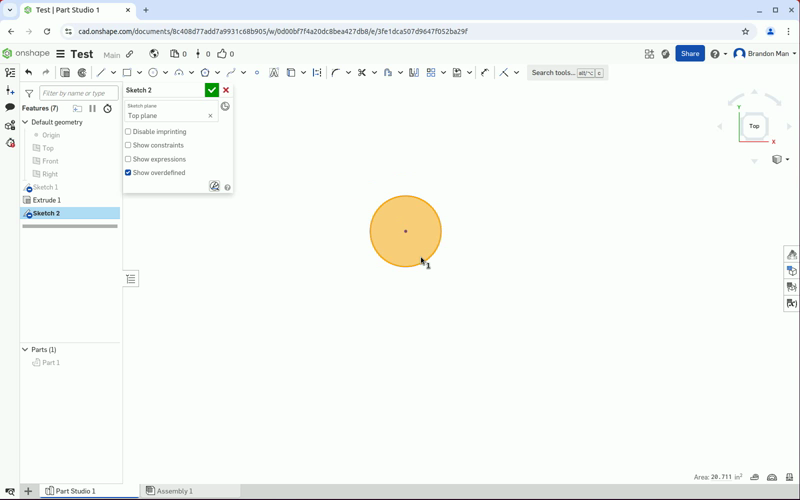
scroll(-6)
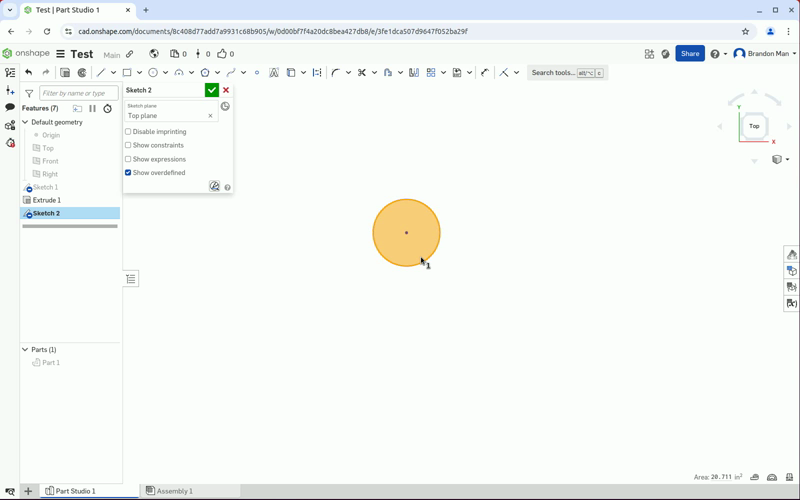
scroll(-6)
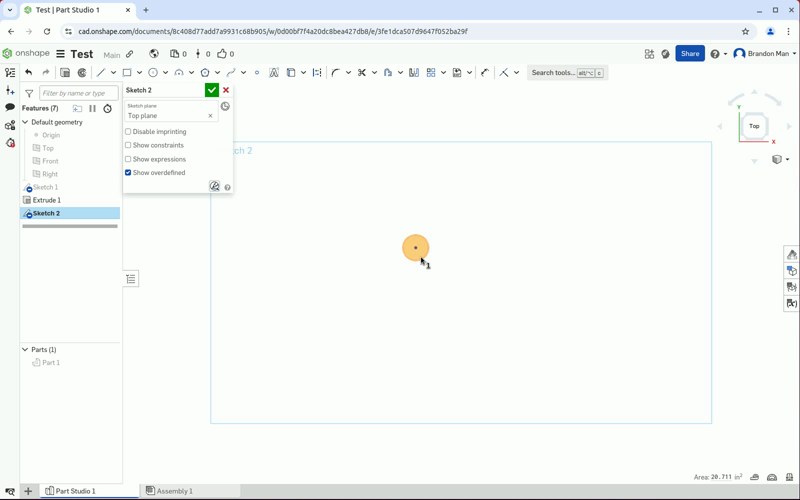
mouse_move(73, 352)
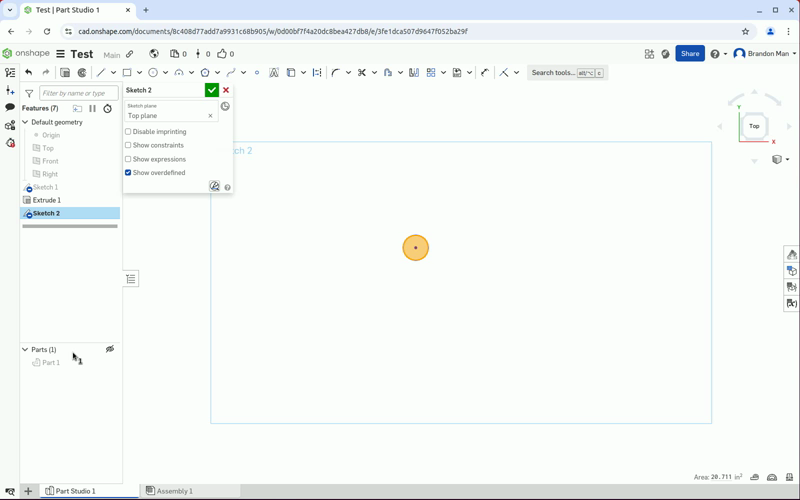
key(shift+y)
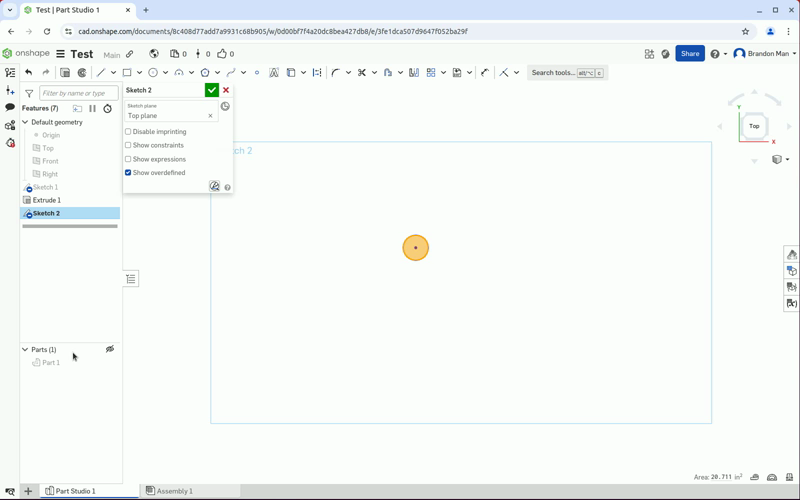
key(shift+e)
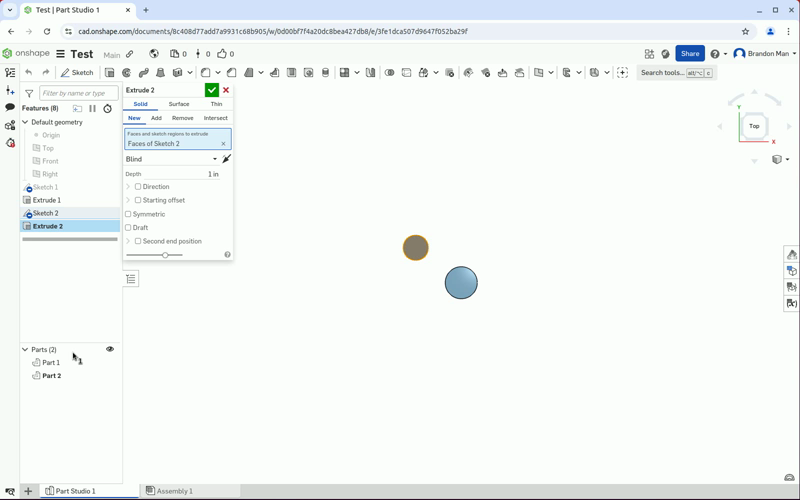
mouse_move(143, 106)
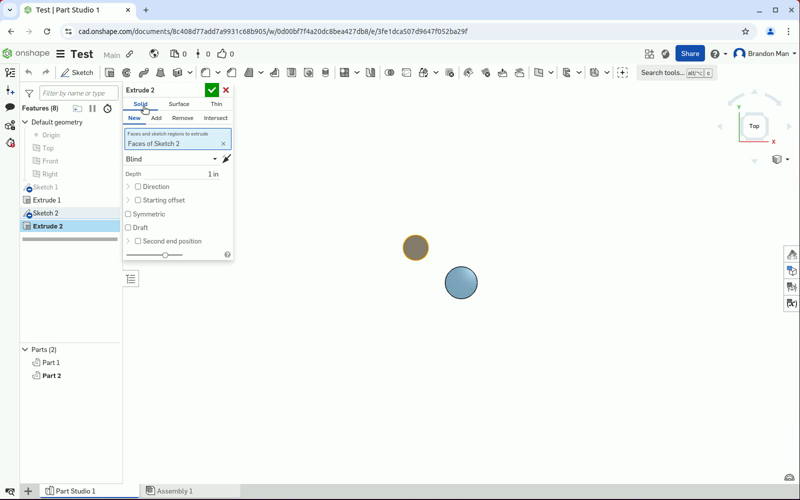
click(143, 106)
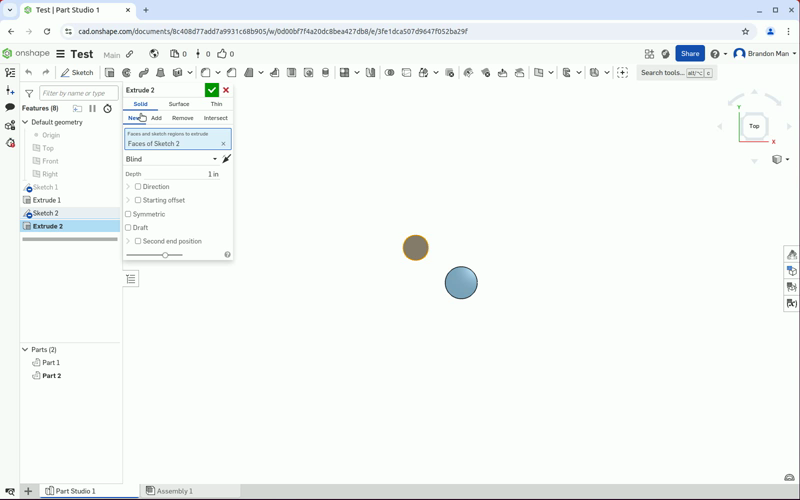
mouse_move(137, 120)
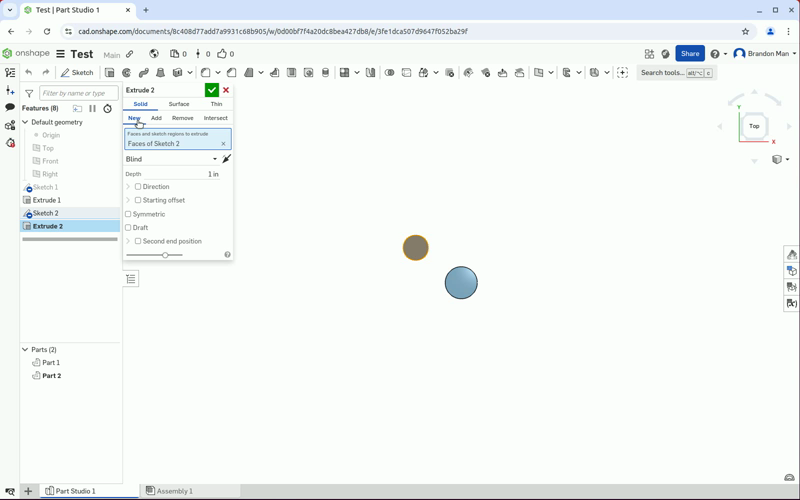
click(137, 120)
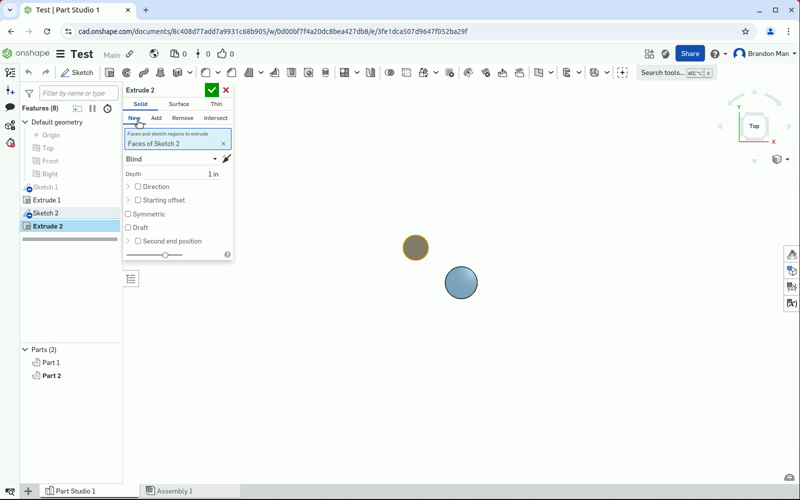
key(tab, 4)
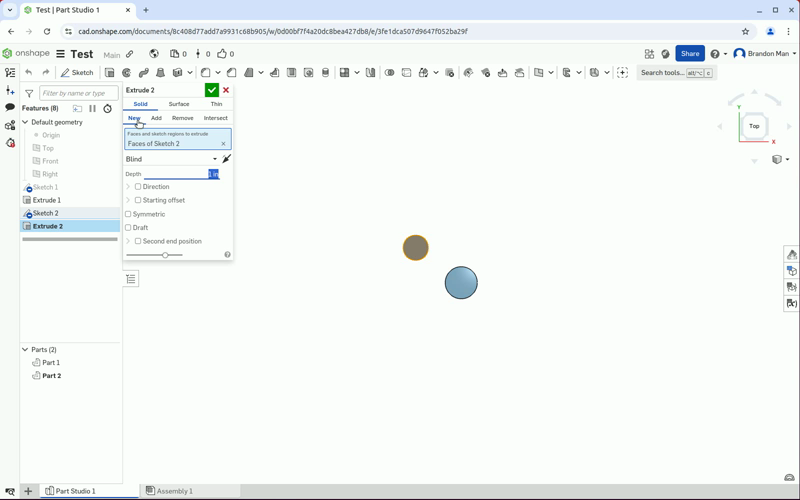
text(17.331)
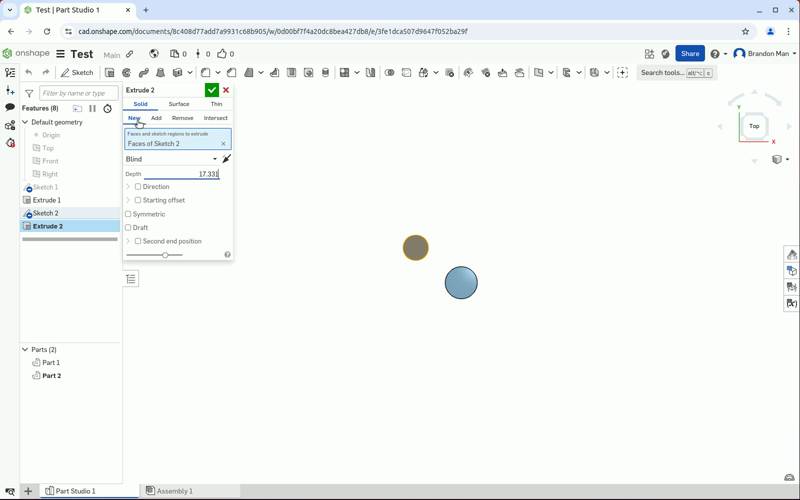
key(enter)
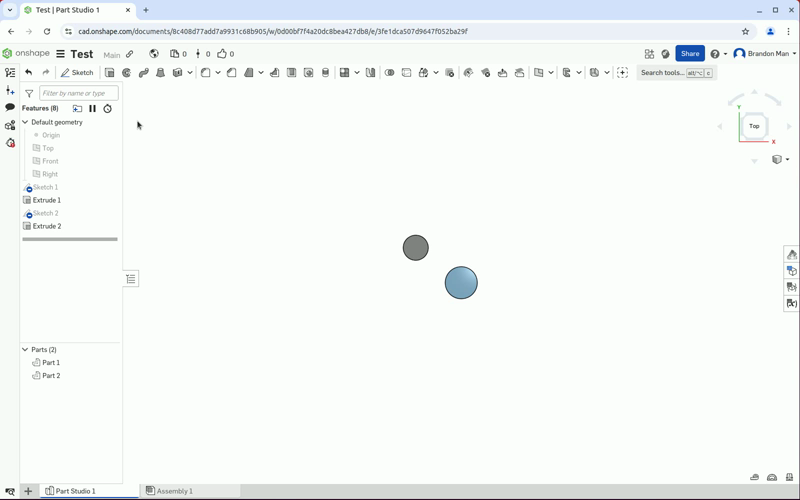
key(shift+h)
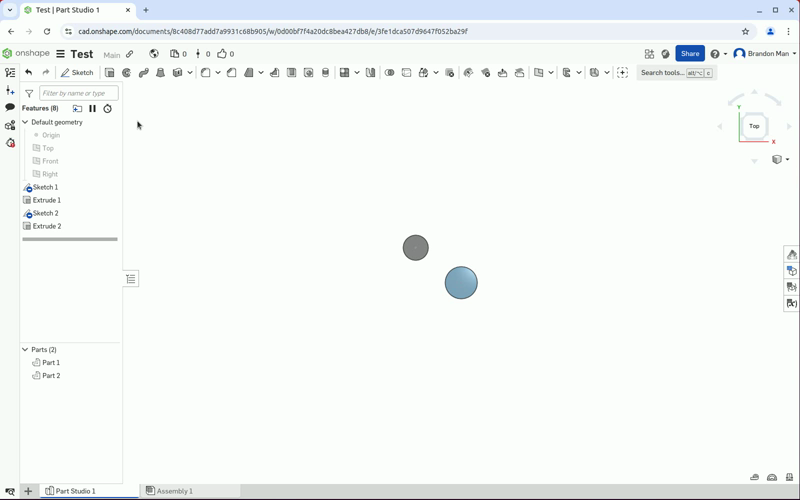
key(shift+h)
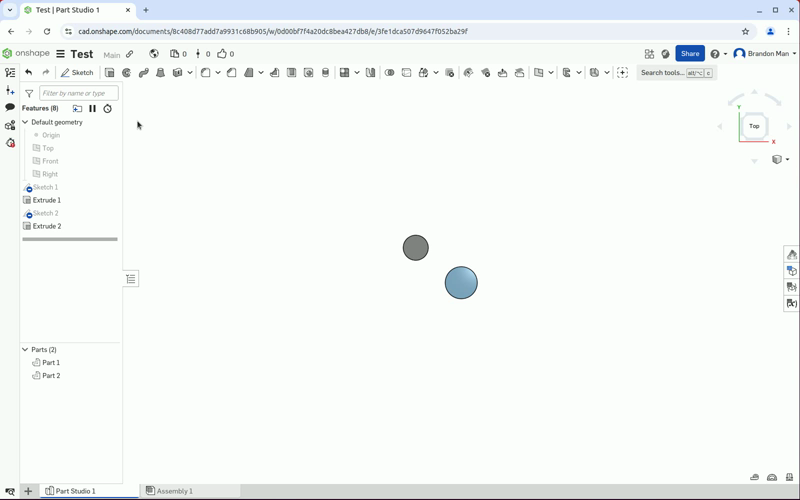
mouse_move(73, 189)
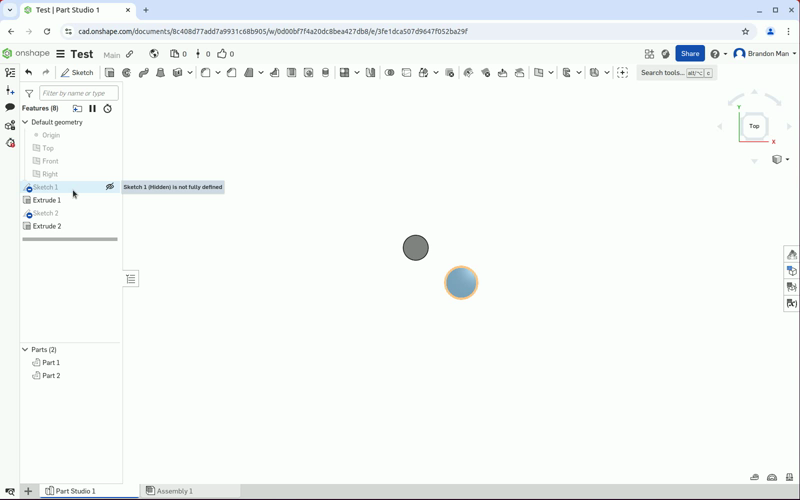
click(73, 189)
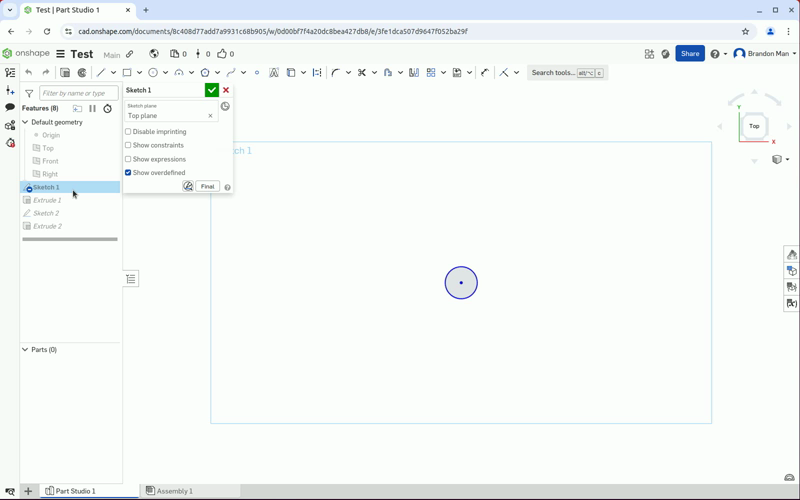
mouse_move(229, 92)
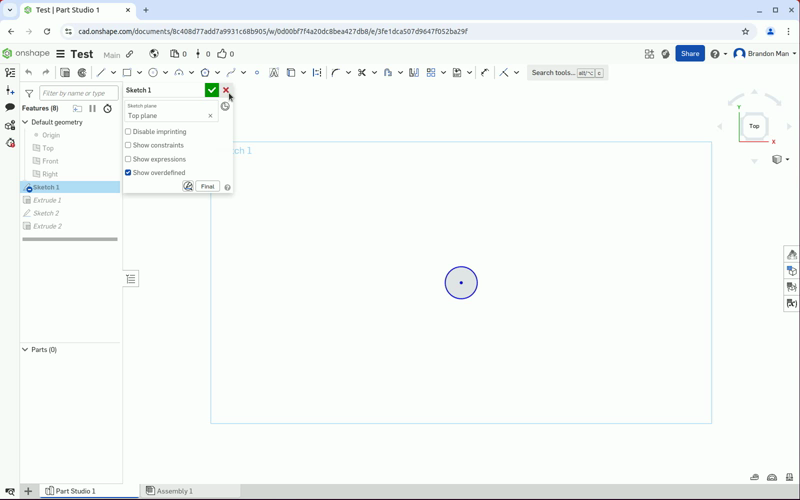
click(229, 92)
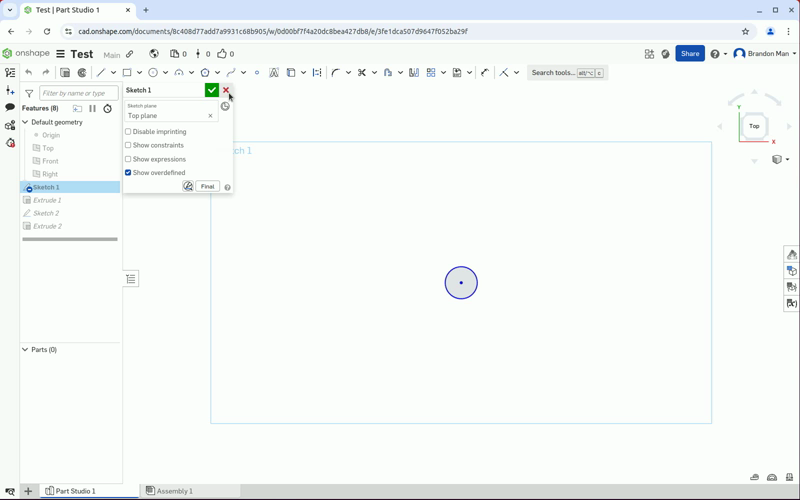
key(shift+s)
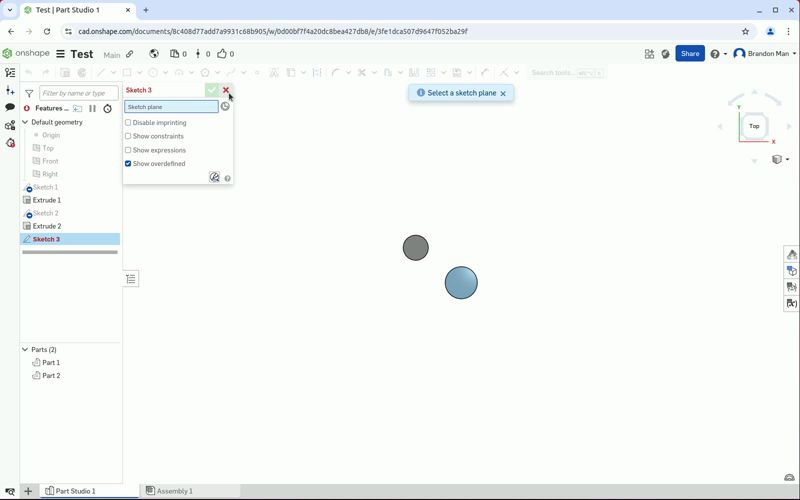
mouse_move(73, 150)
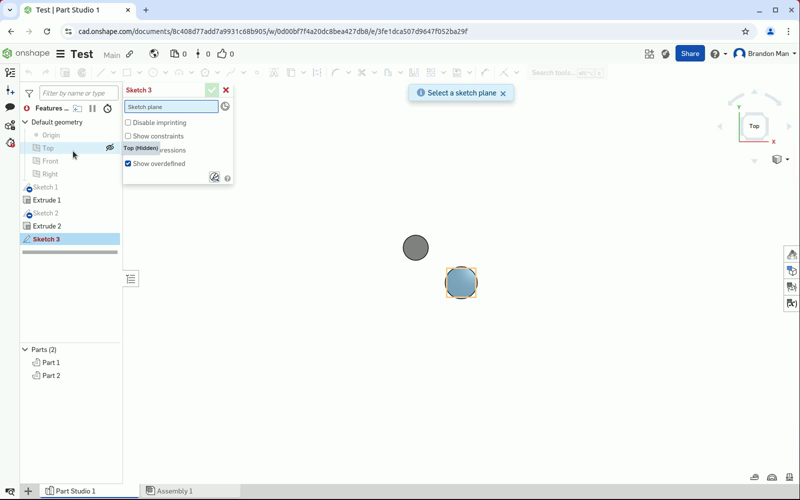
click(73, 150)
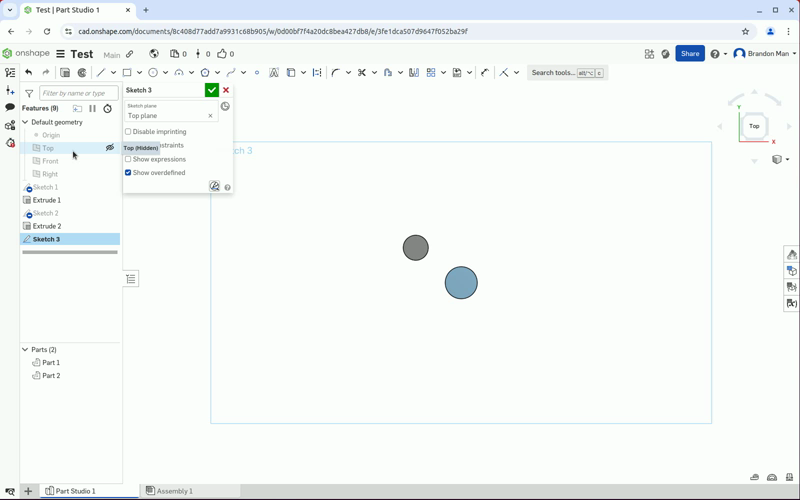
mouse_move(73, 352)
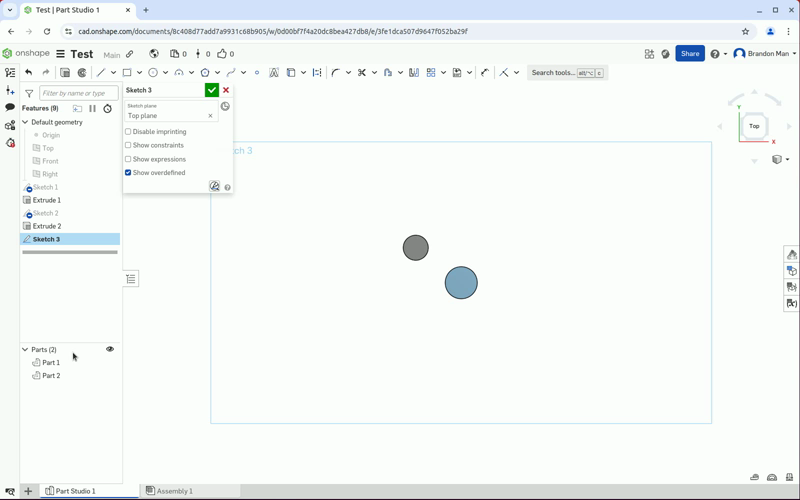
key(y)
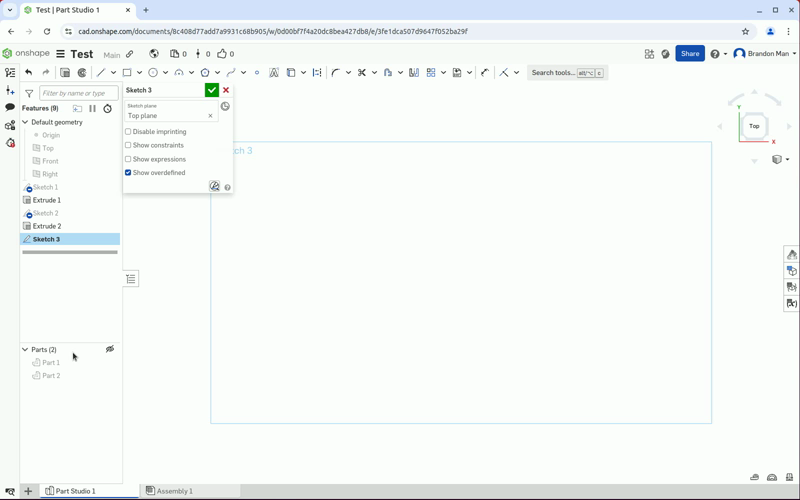
key(c)
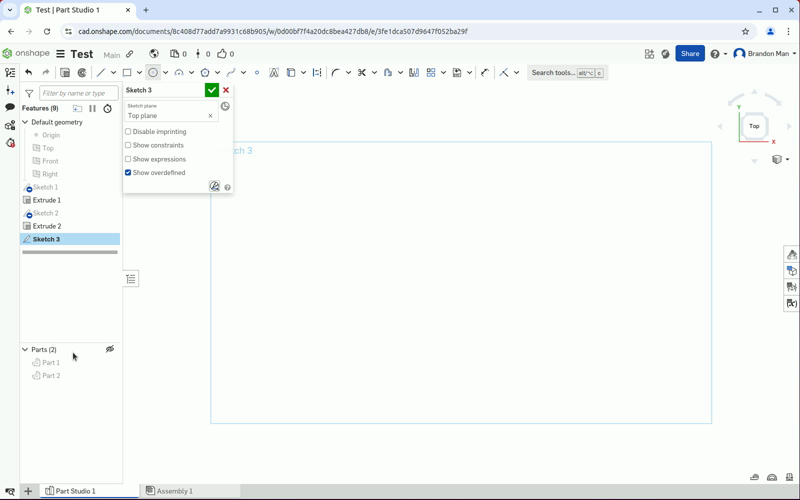
key_down(shift)
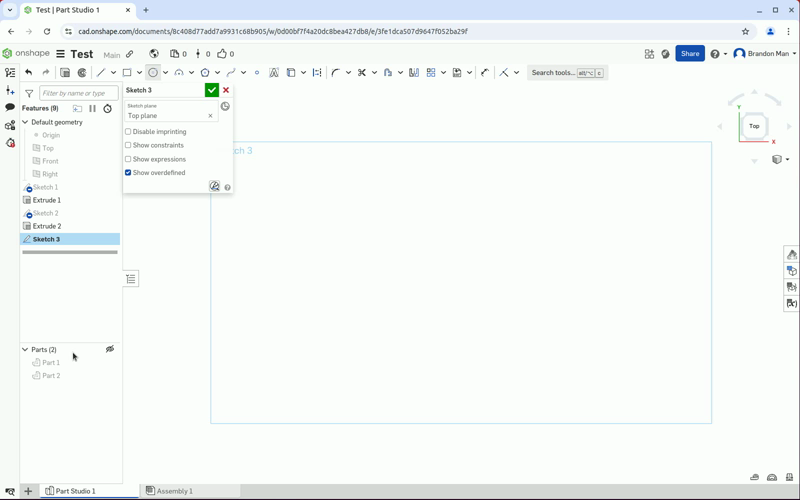
mouse_move(366, 219)
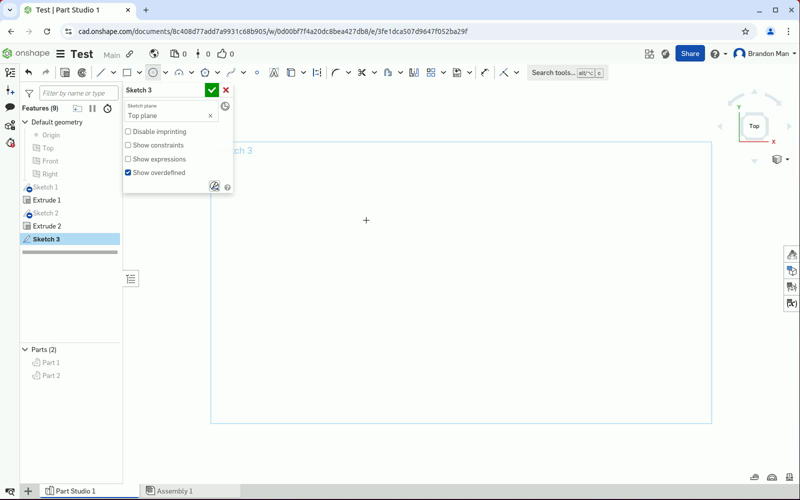
click(366, 219)
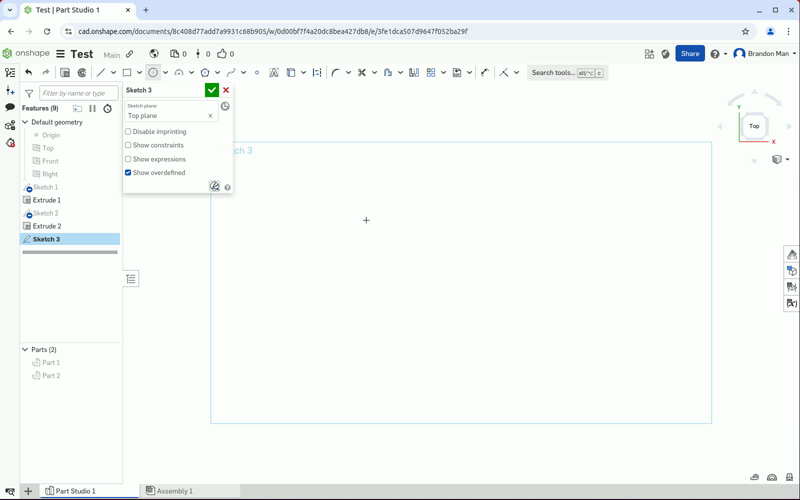
key_up(shift)
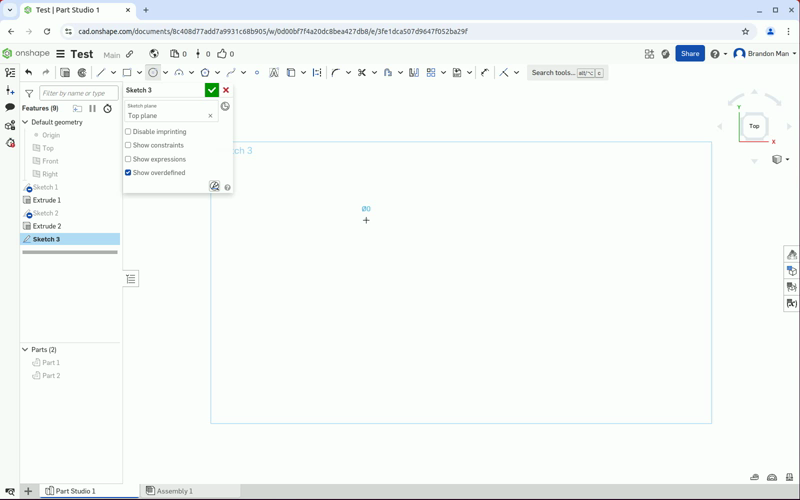
mouse_move(374, 219)
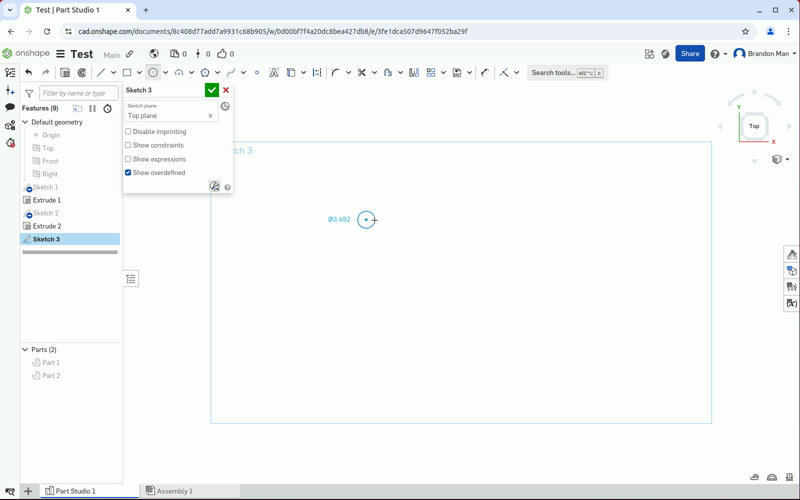
click(374, 219)
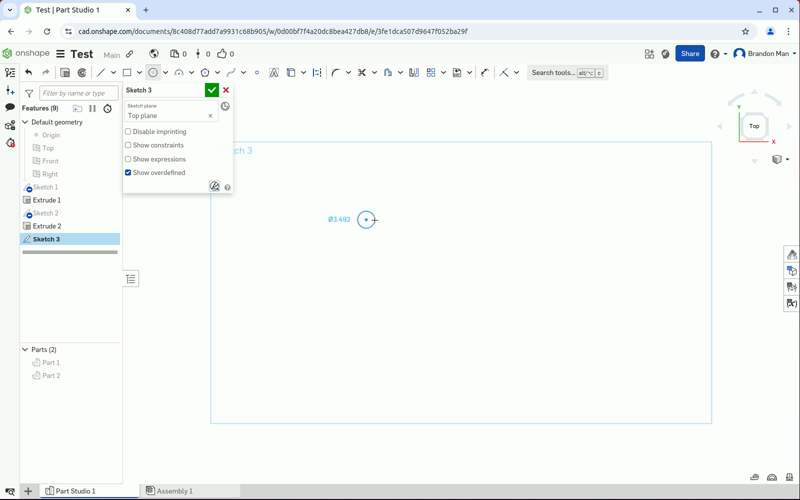
key(esc)
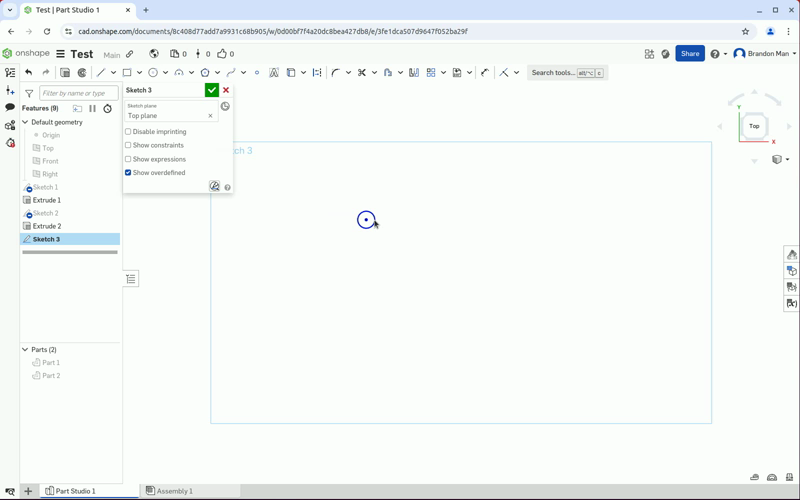
mouse_move(367, 219)
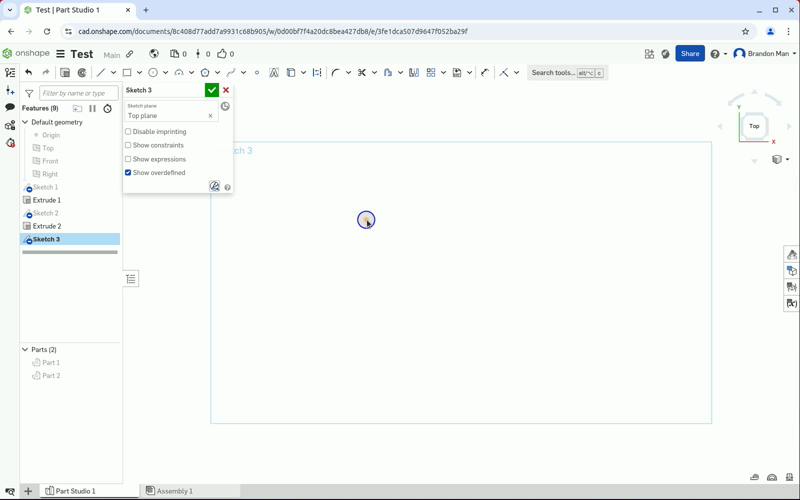
scroll(6)
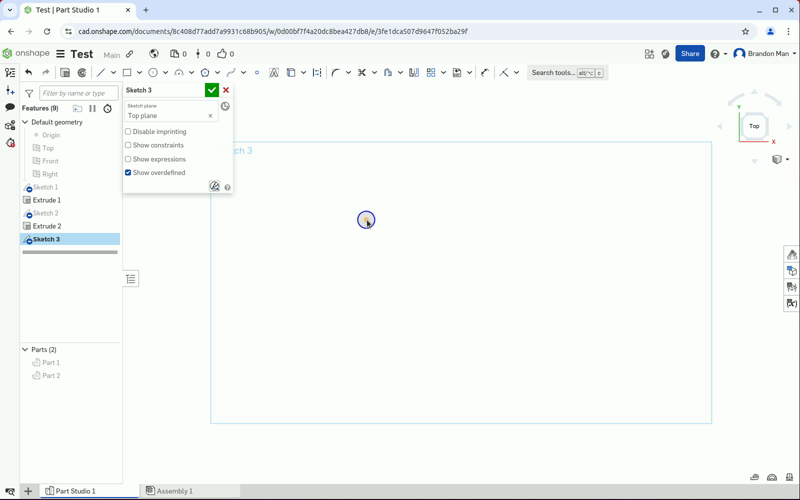
scroll(6)
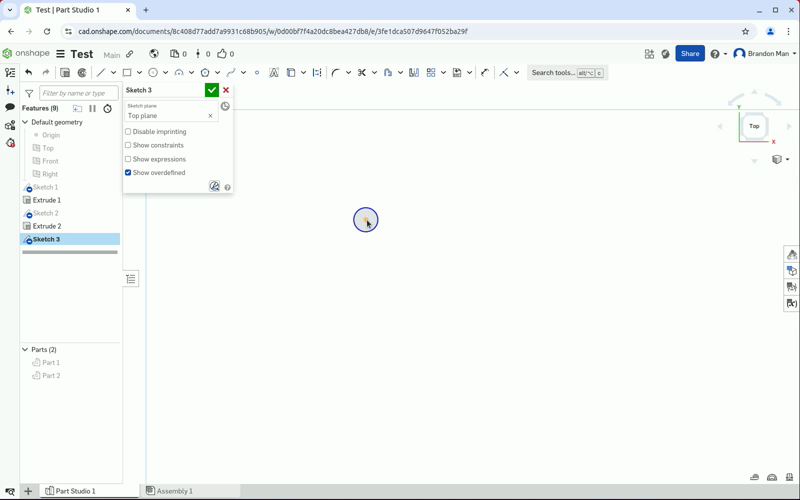
scroll(6)
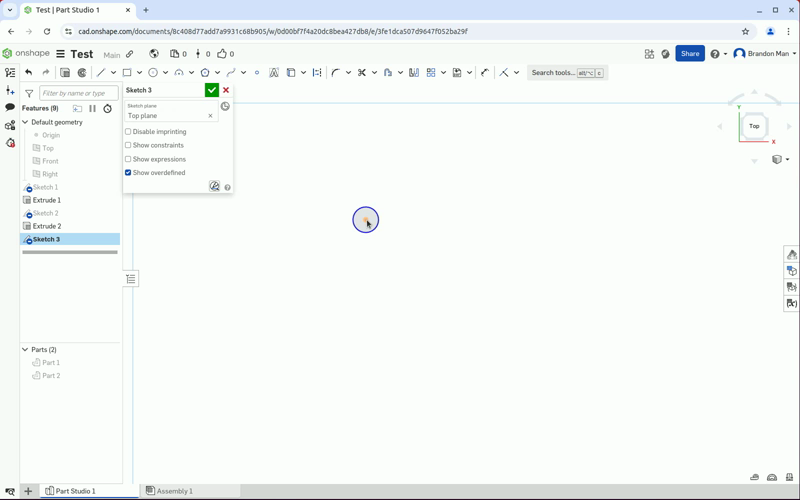
scroll(6)
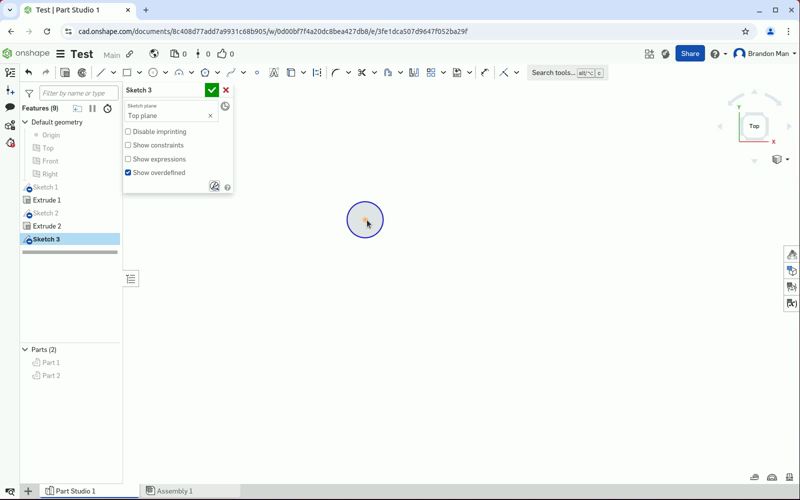
scroll(6)
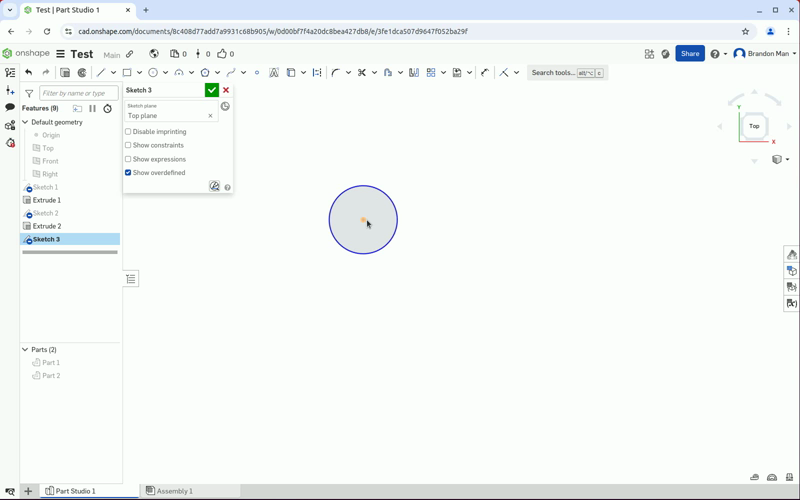
scroll(6)
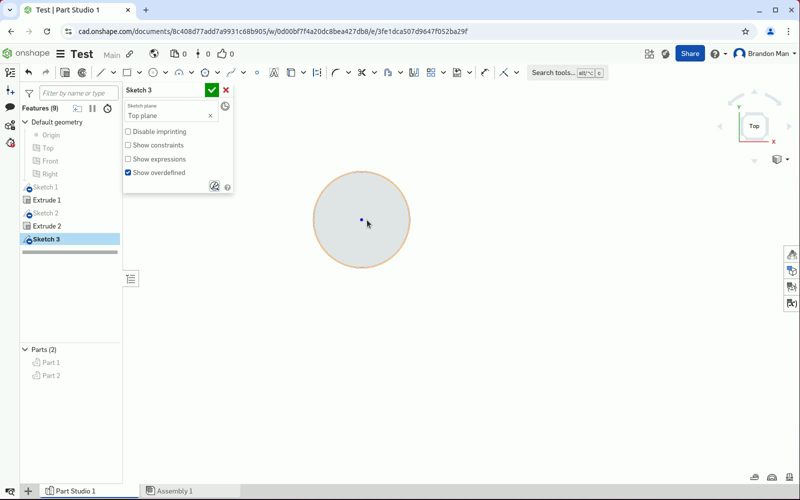
scroll(6)
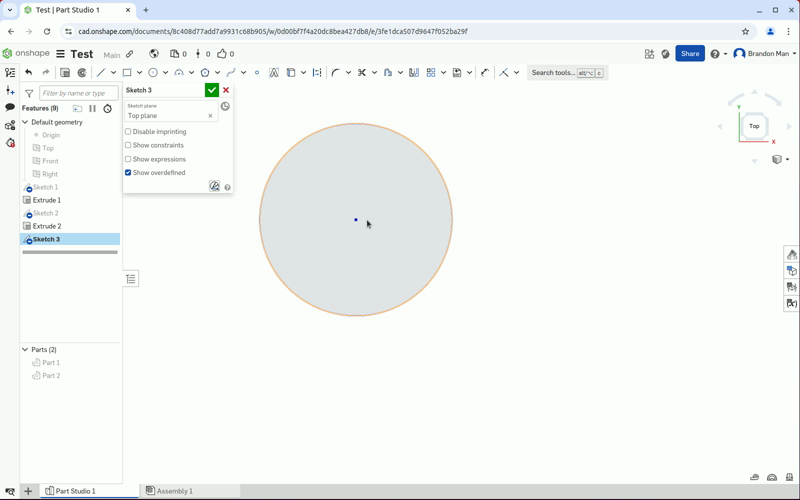
click(367, 219)
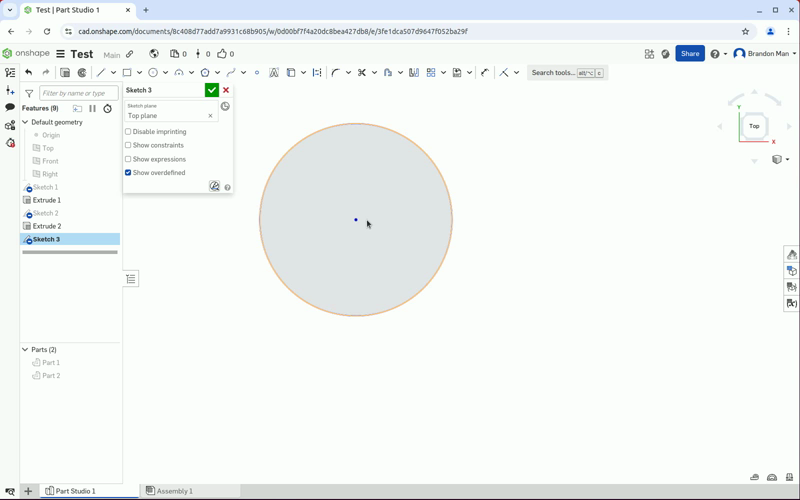
scroll(-6)
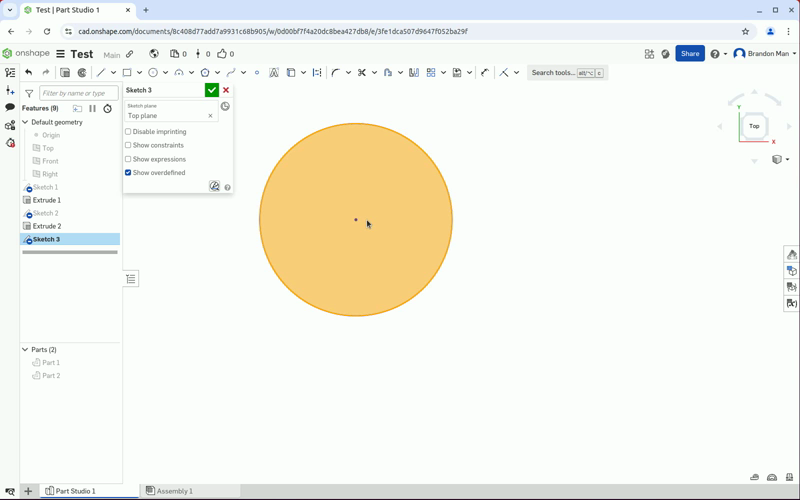
scroll(-6)
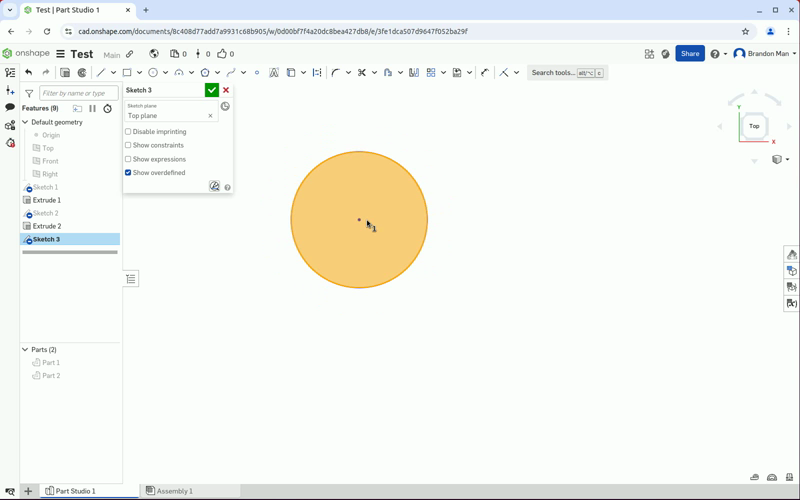
scroll(-6)
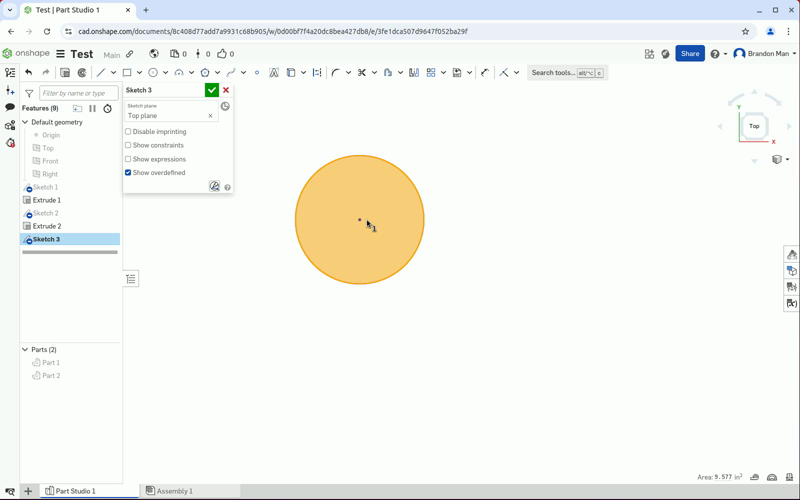
scroll(-6)
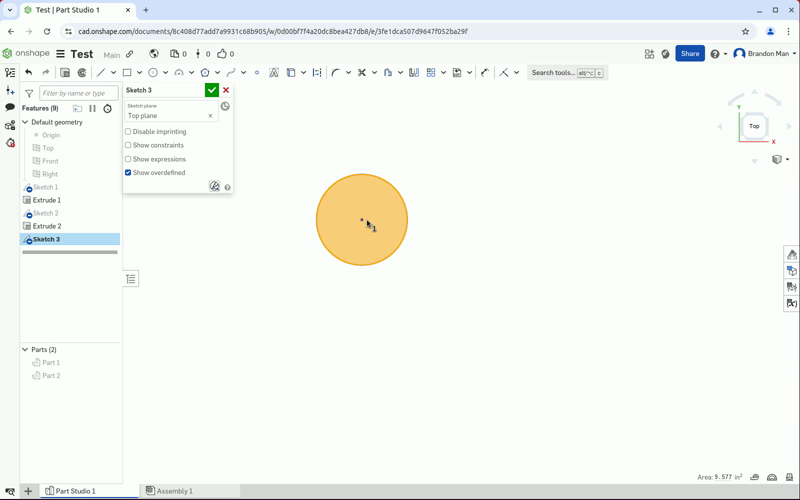
scroll(-6)
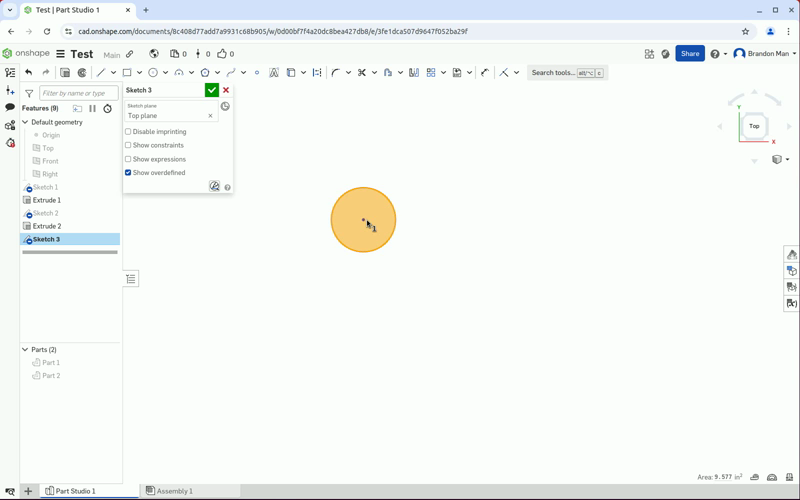
scroll(-6)
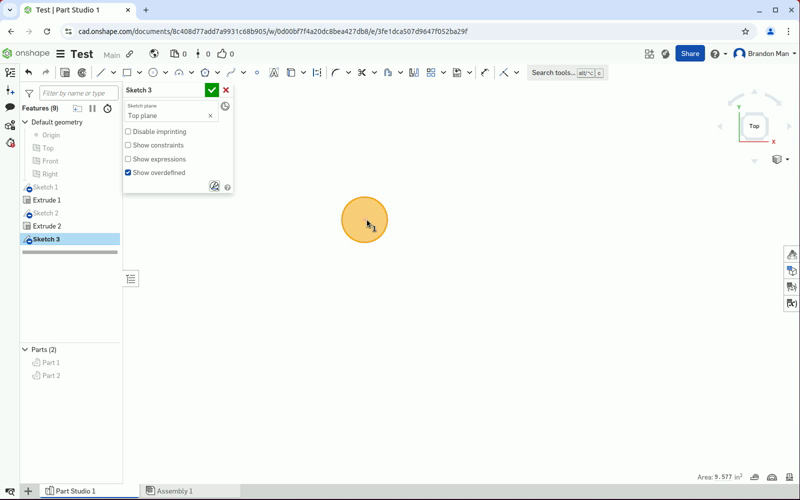
scroll(-6)
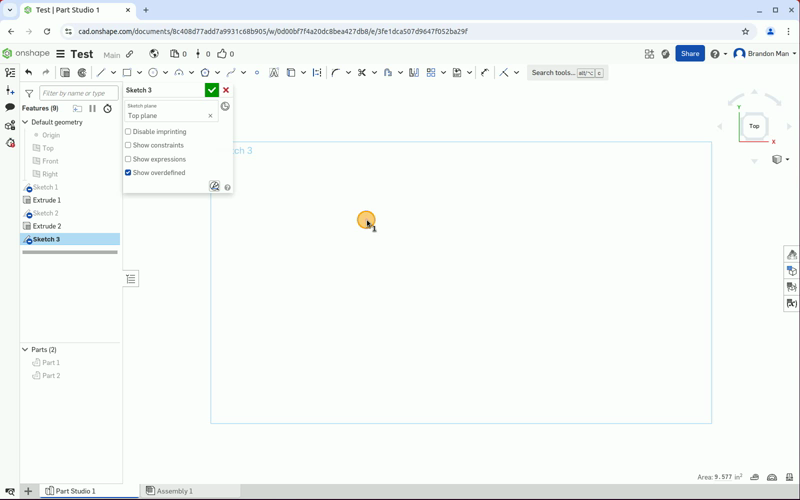
mouse_move(73, 352)
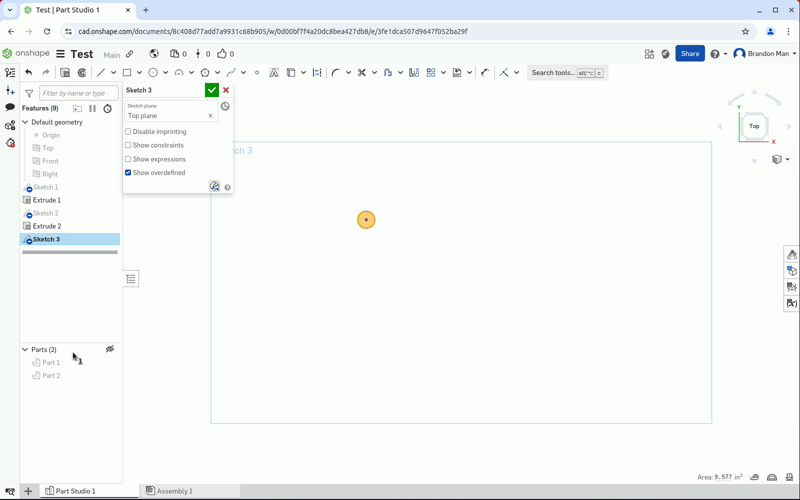
key(shift+y)
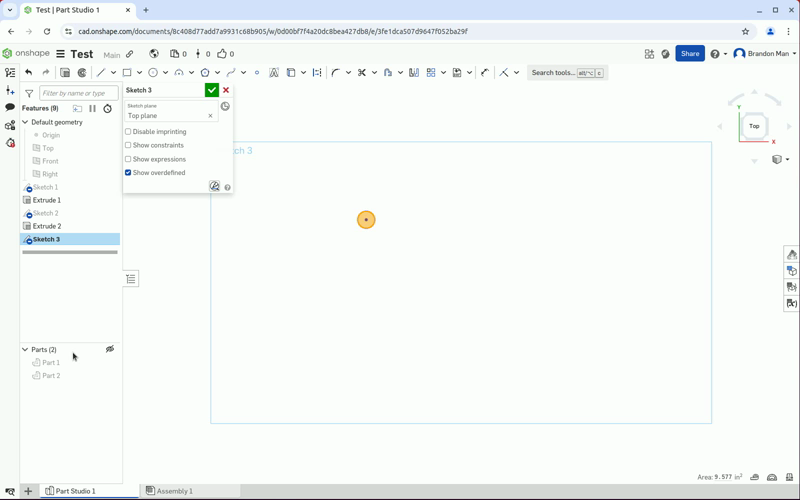
key(shift+e)
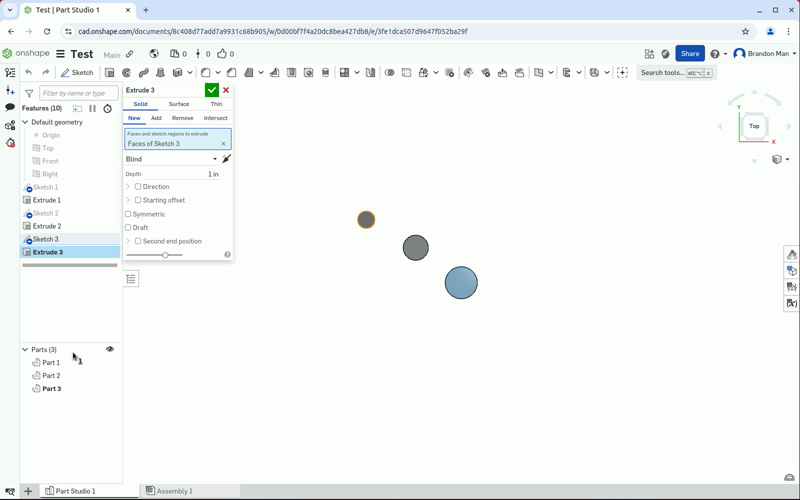
mouse_move(143, 106)
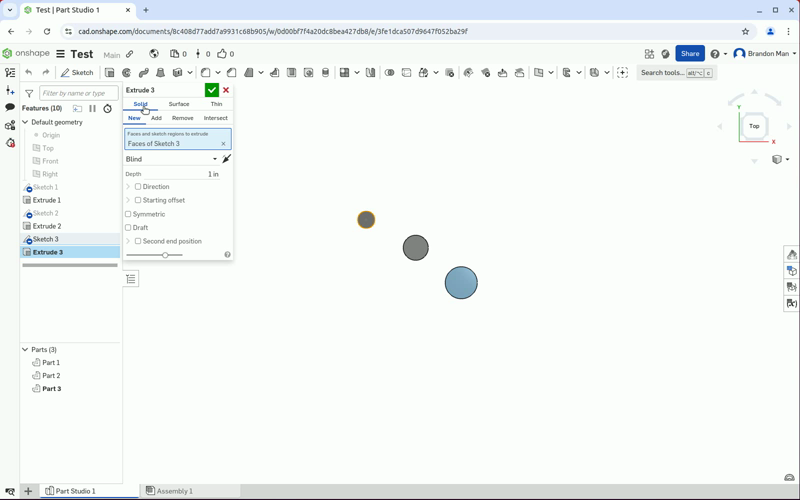
click(143, 106)
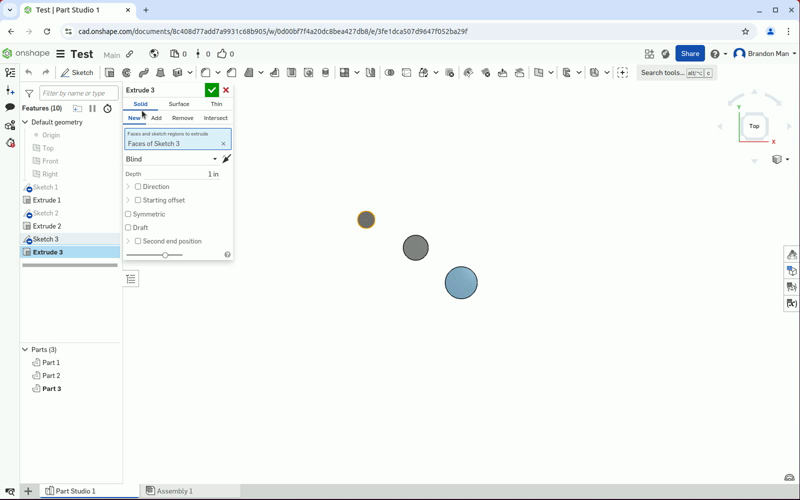
mouse_move(137, 120)
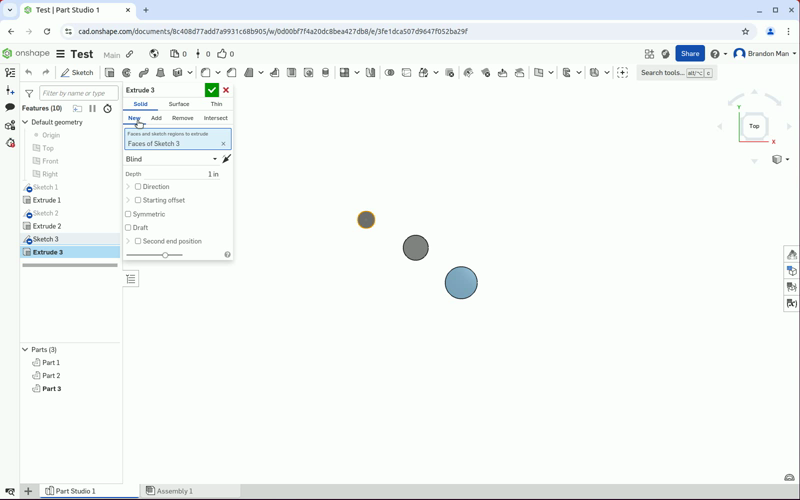
click(137, 120)
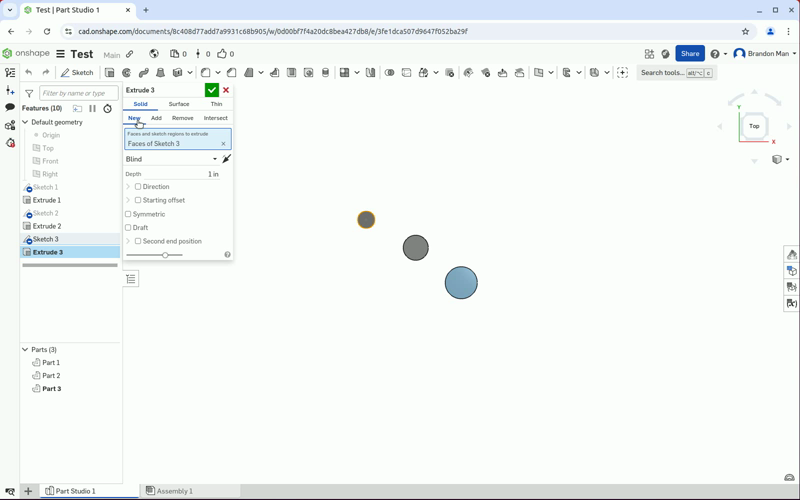
key(tab, 4)
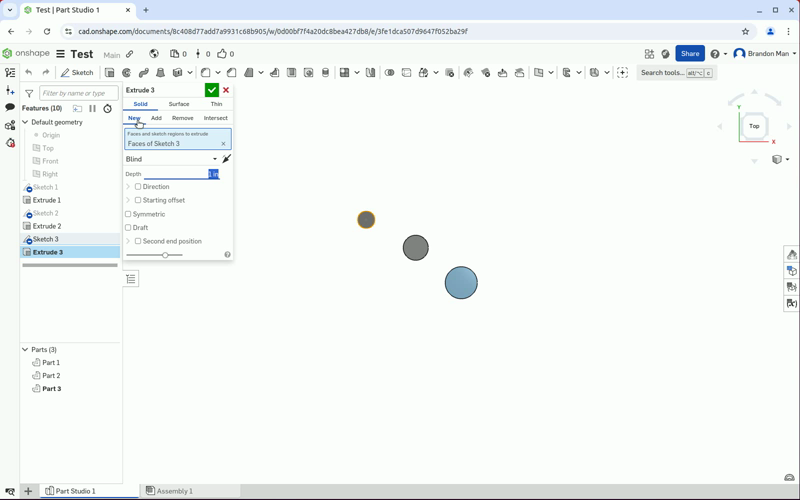
text(15.165)
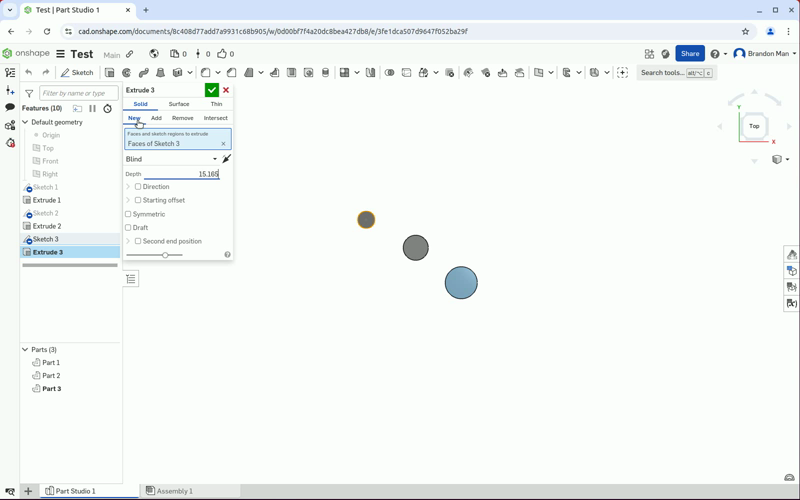
key(enter)
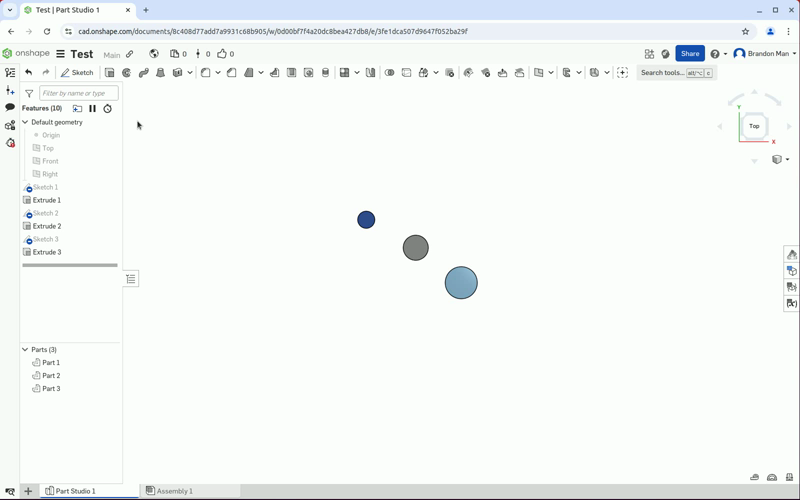
key(shift+h)
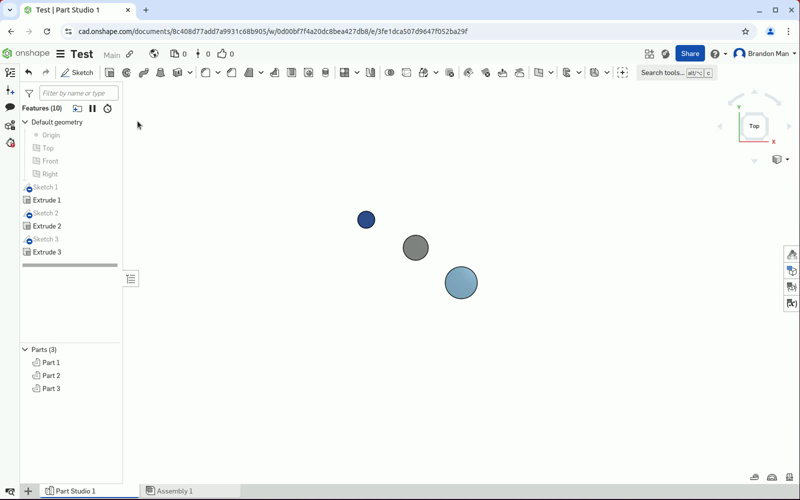
key(shift+h)
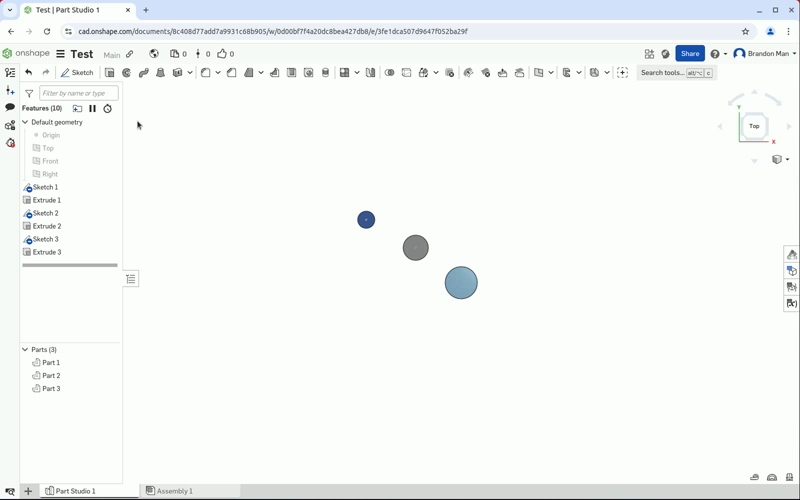
key(shift+7)
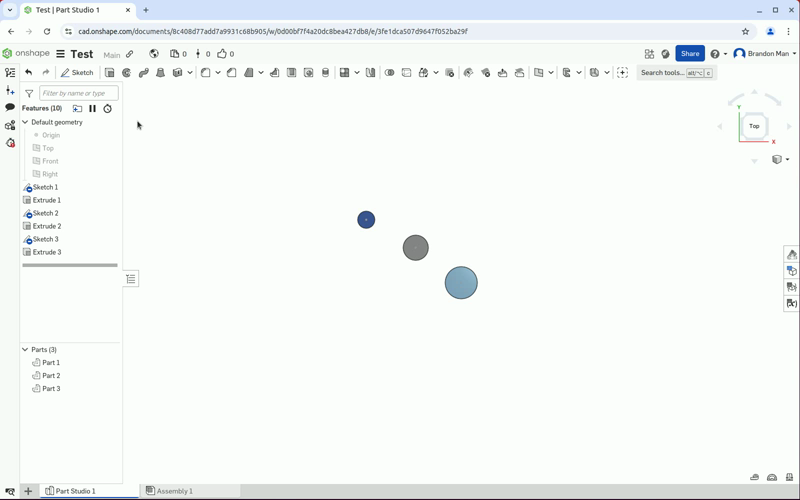
key(up, 3)
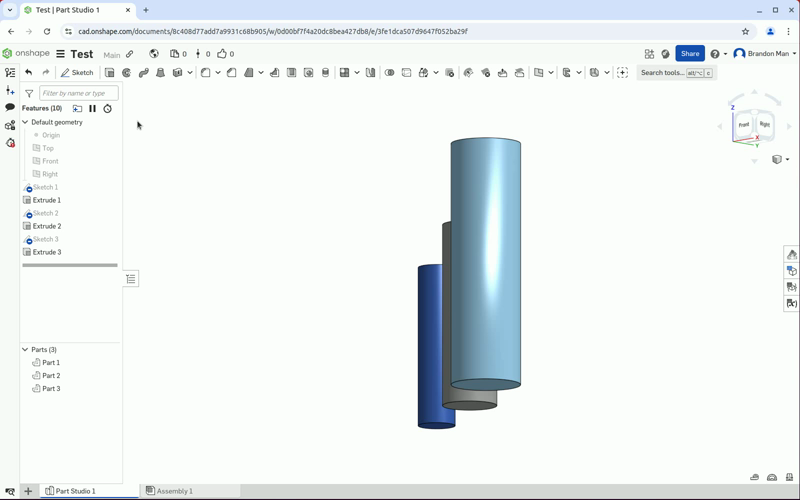
key(left, 3)
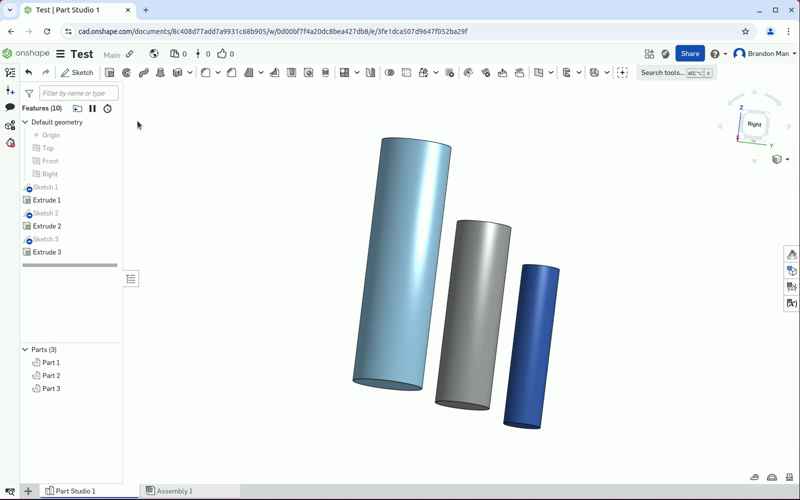
key(right, 3)
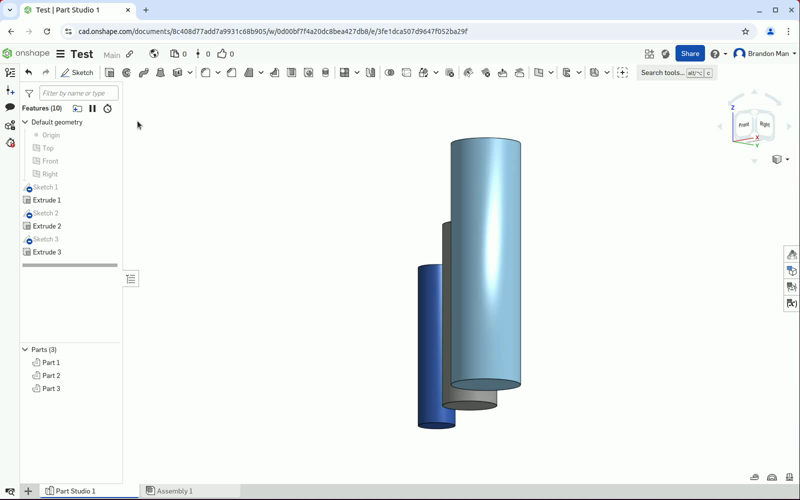
key(down, 3)
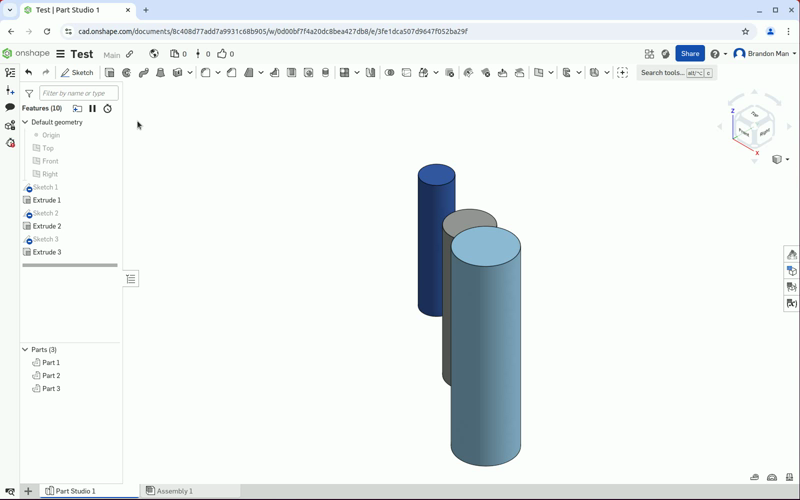
mouse_move(73, 189)
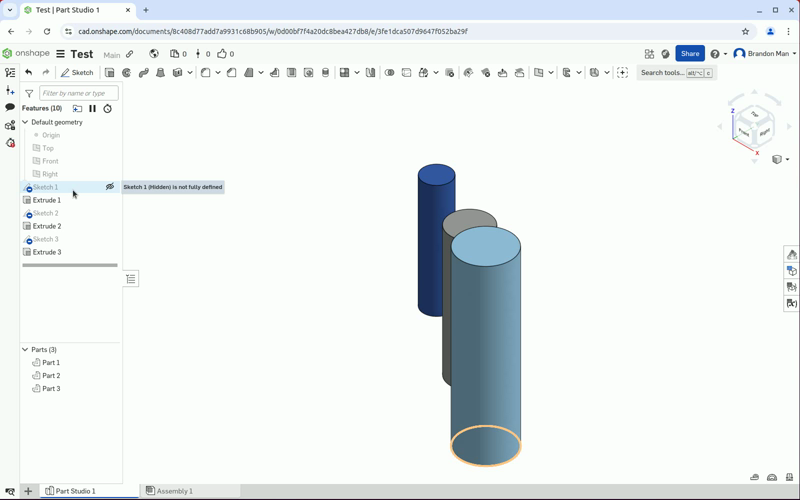
click(73, 189)